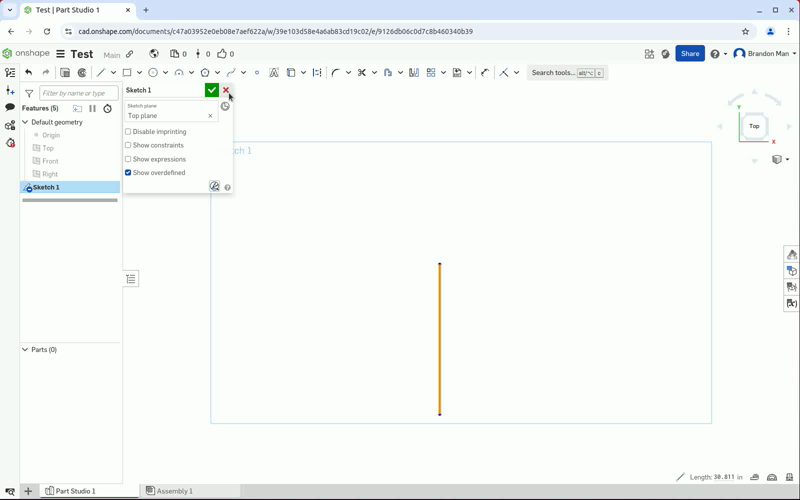
key(shift+h)
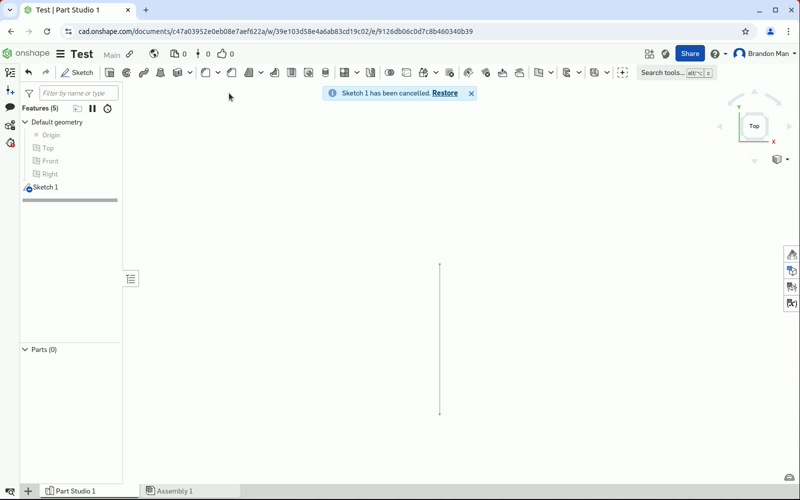
key(shift+s)
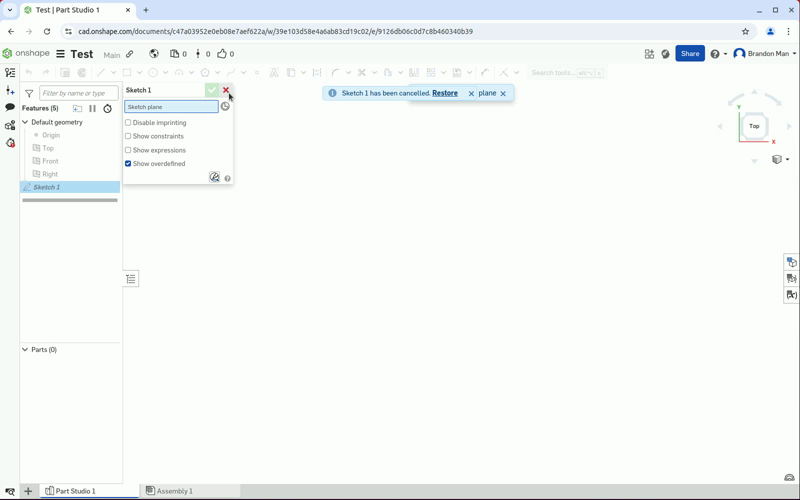
mouse_move(73, 150)
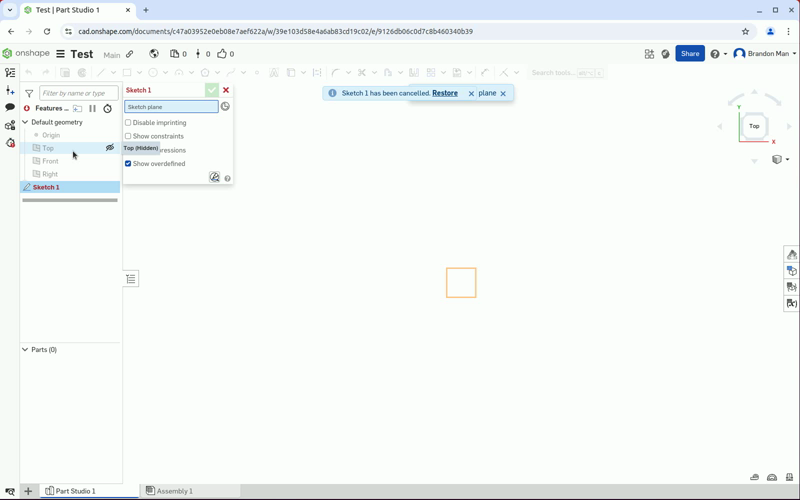
click(73, 150)
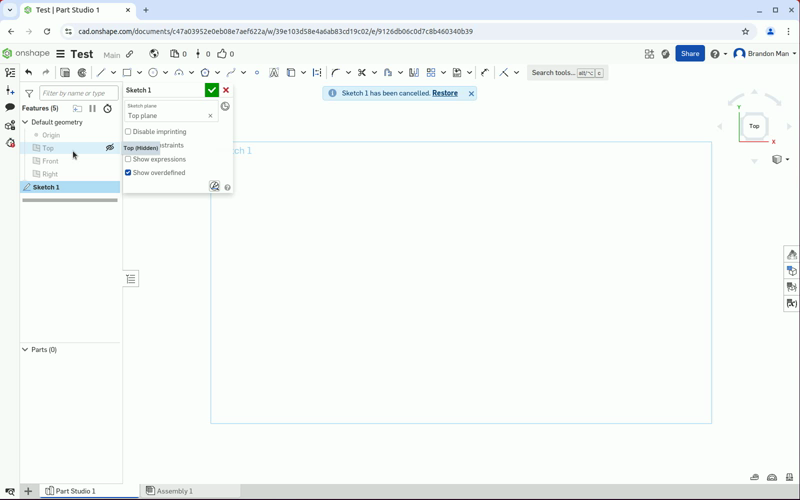
mouse_move(73, 352)
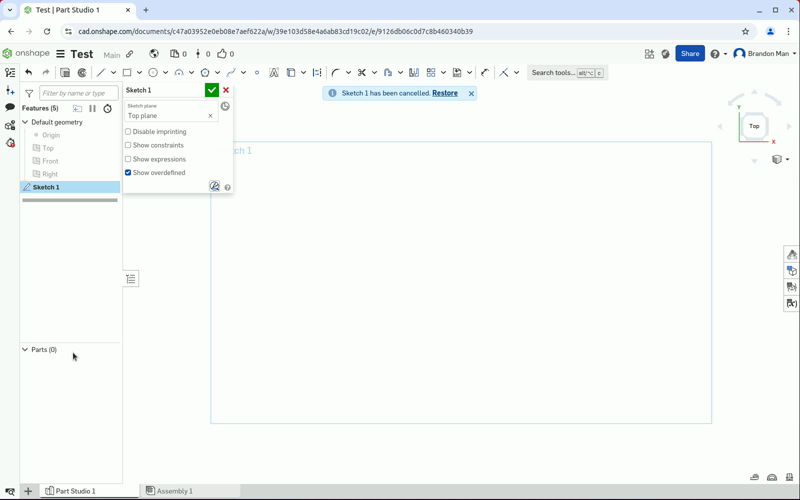
key(y)
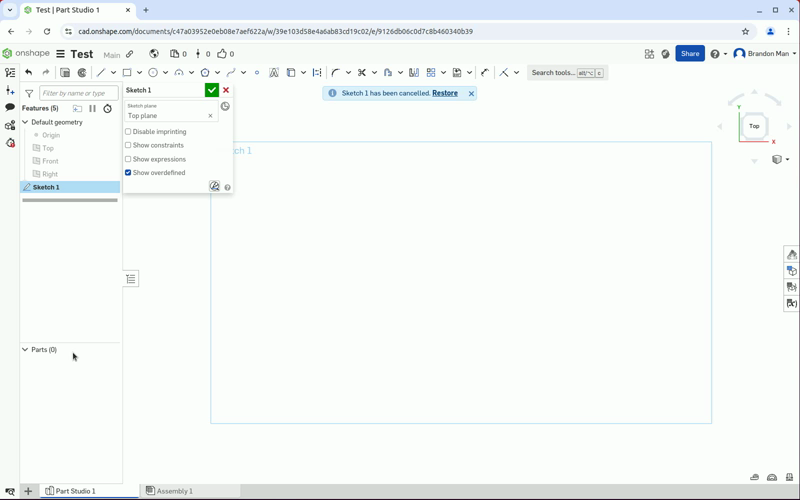
key(c)
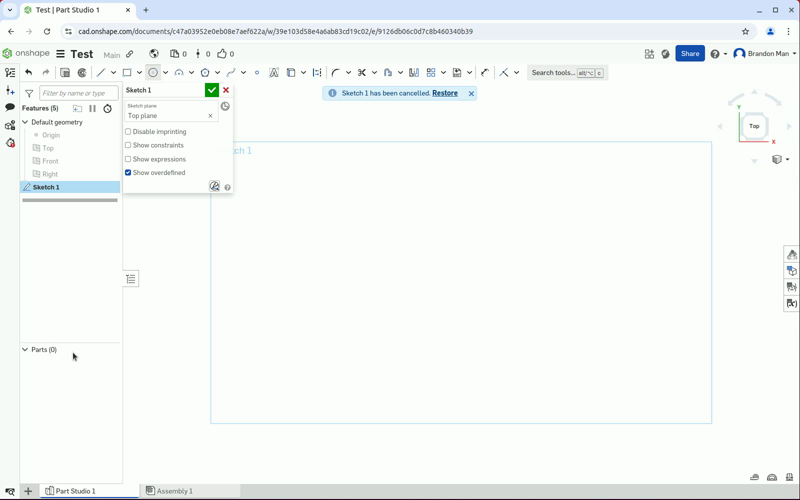
key_down(shift)
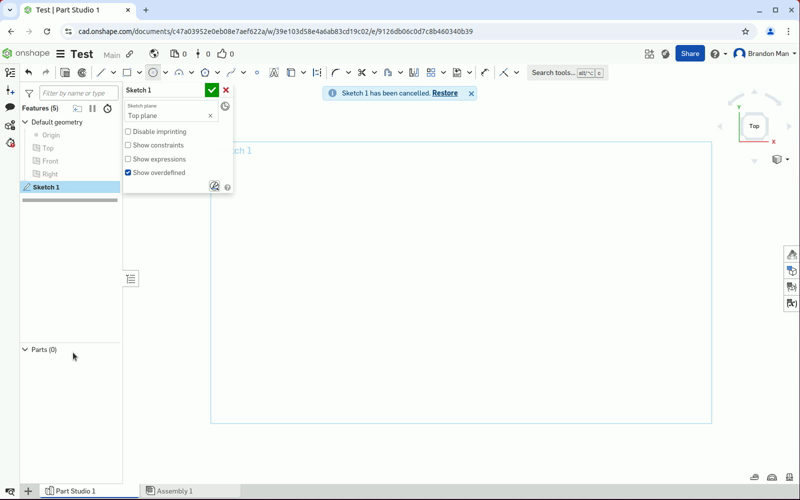
mouse_move(461, 282)
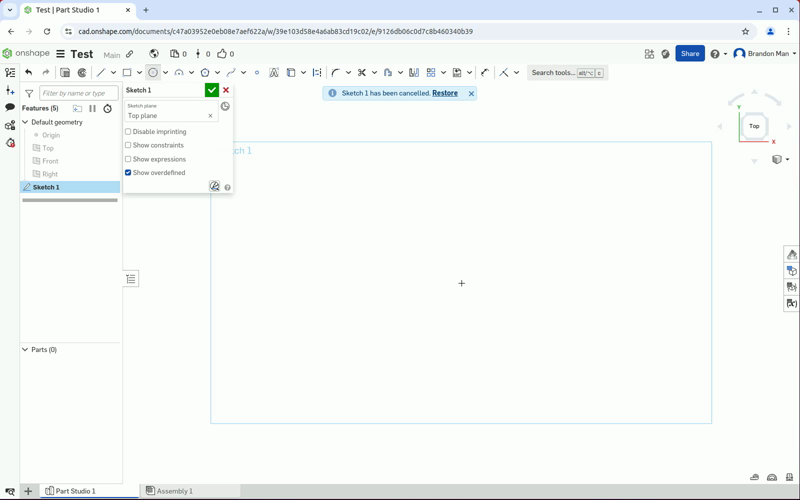
click(461, 282)
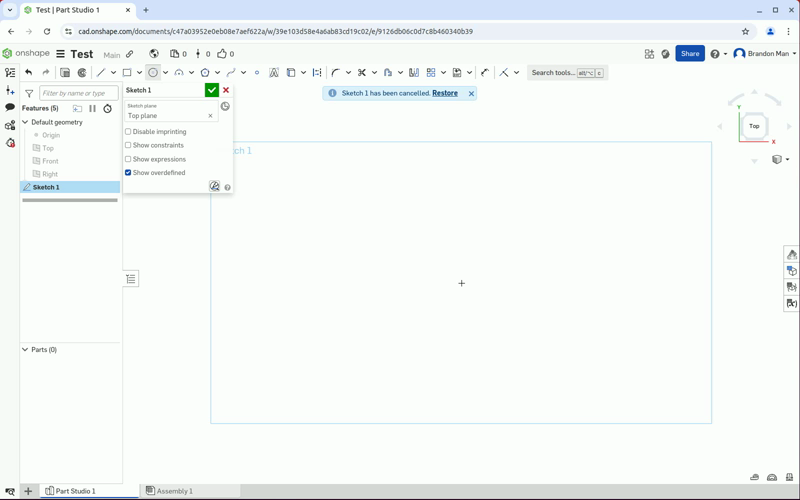
key_up(shift)
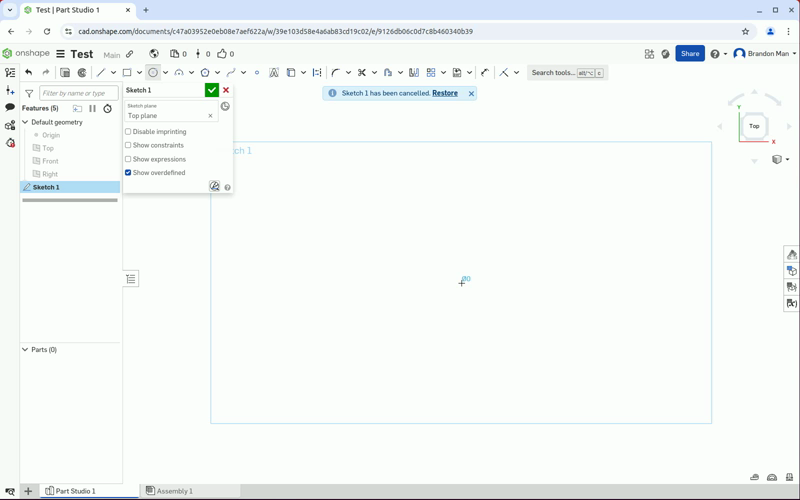
mouse_move(517, 282)
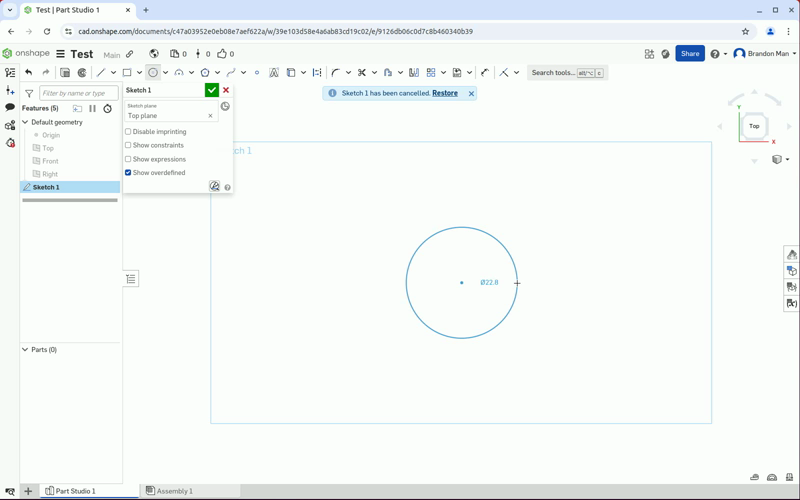
click(517, 282)
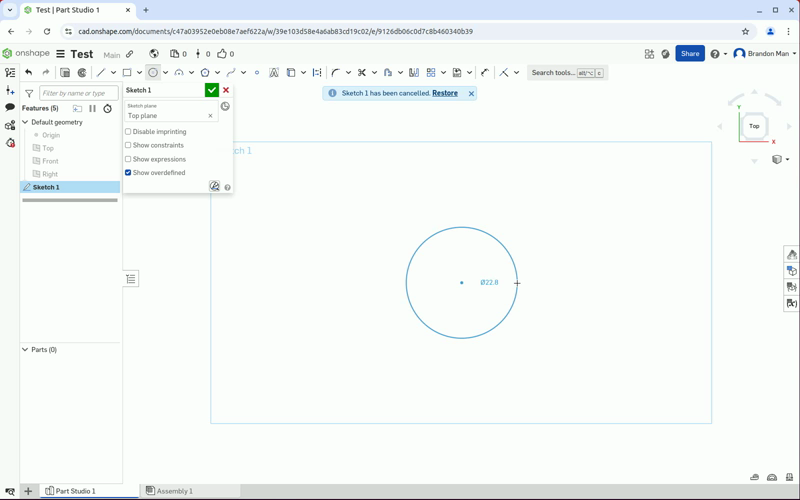
key(esc)
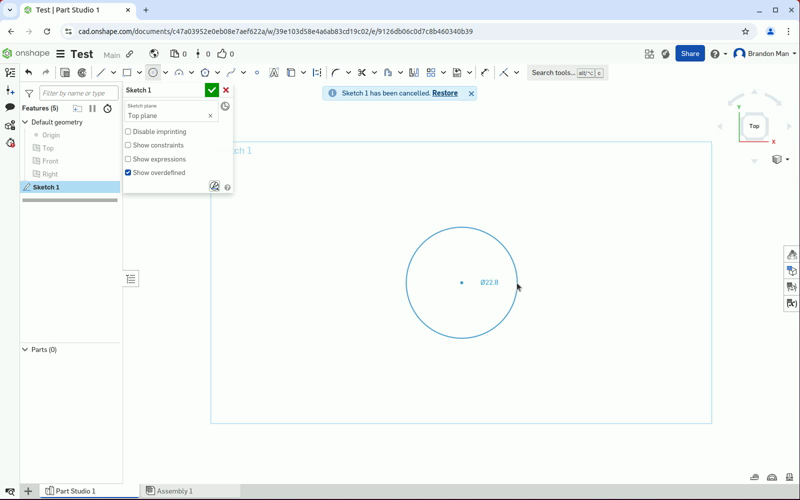
mouse_move(478, 276)
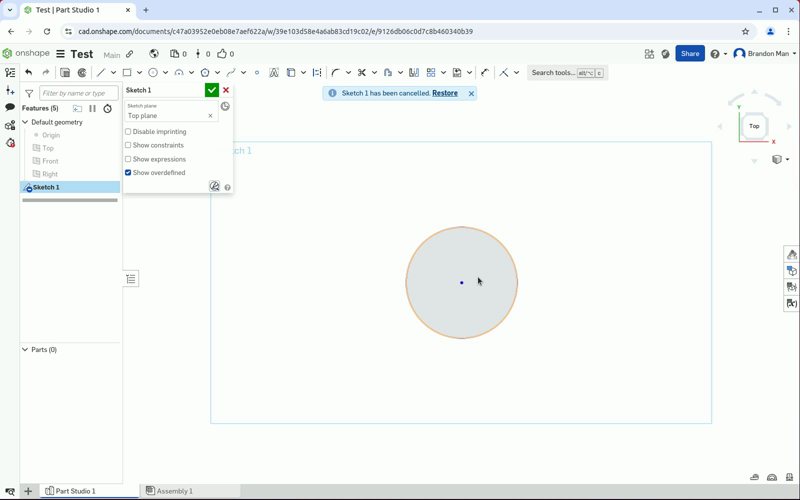
click(478, 276)
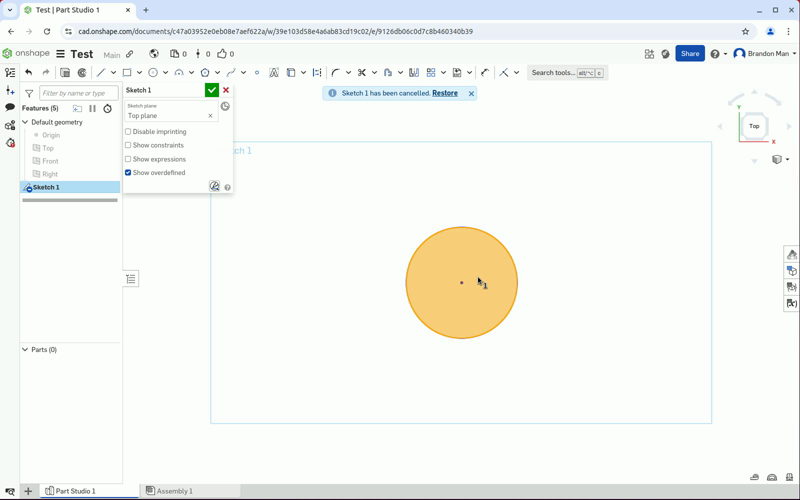
mouse_move(73, 352)
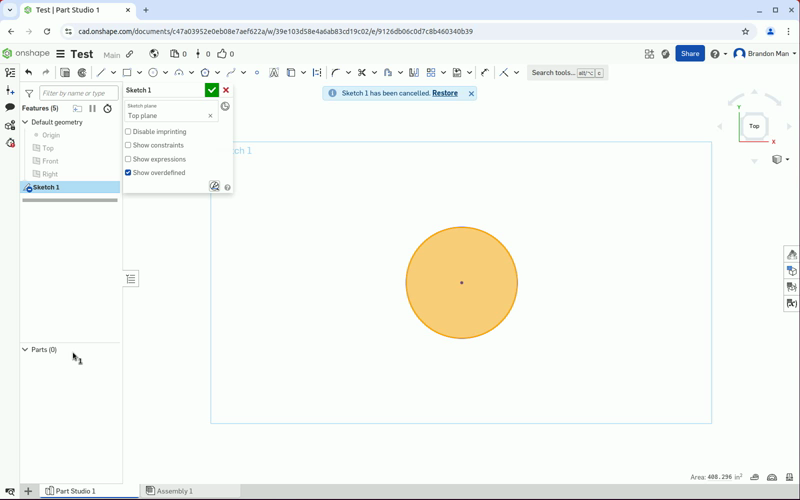
key(shift+y)
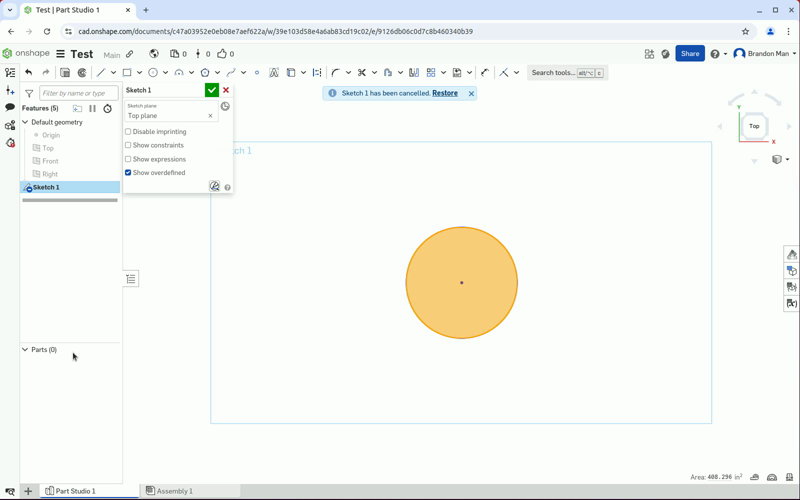
key(shift+e)
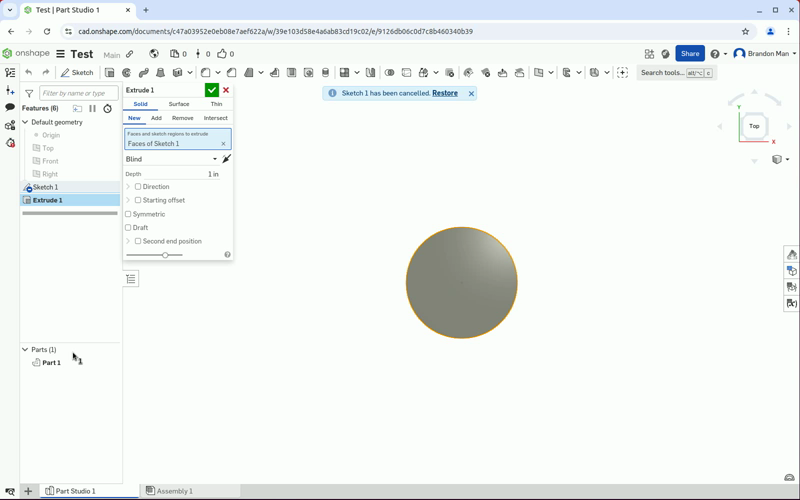
mouse_move(143, 106)
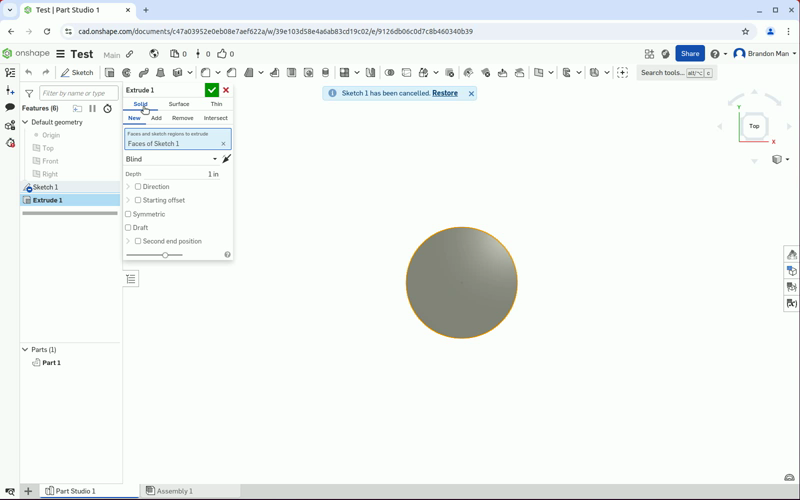
click(143, 106)
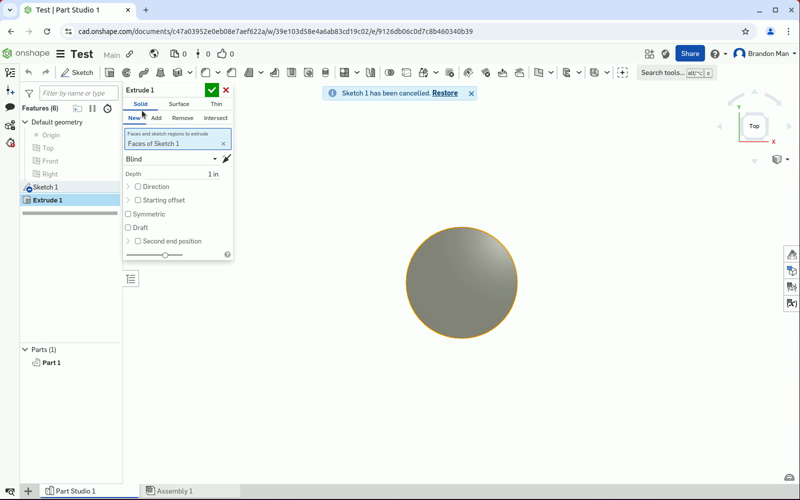
mouse_move(137, 120)
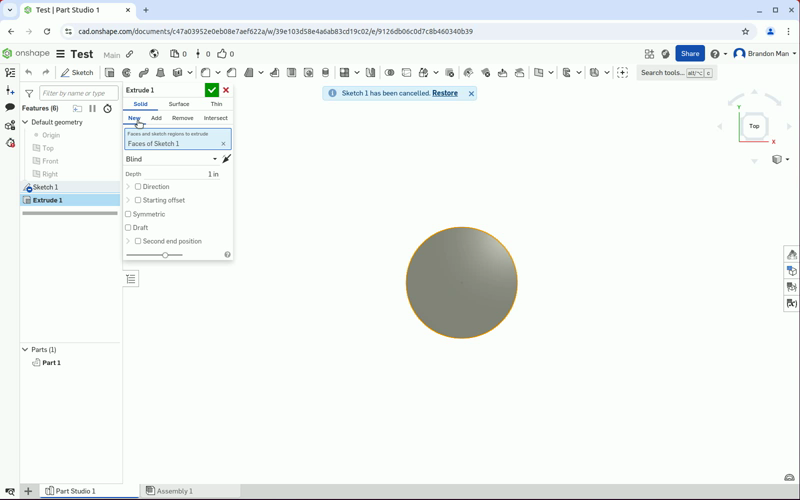
click(137, 120)
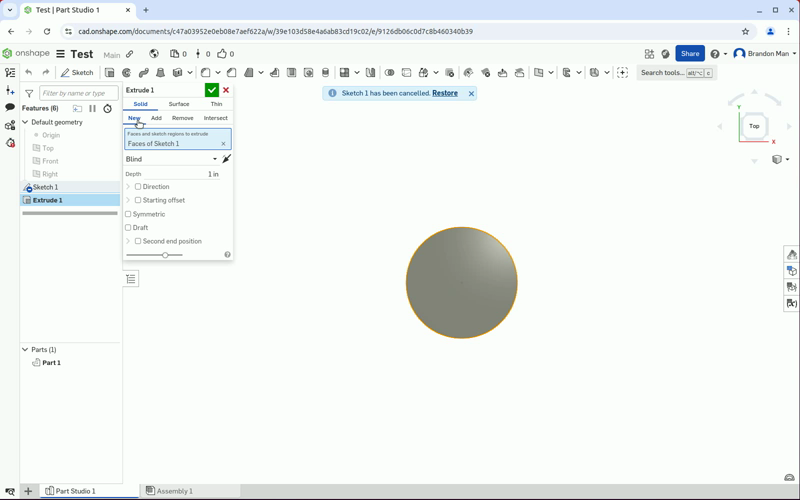
key(tab, 4)
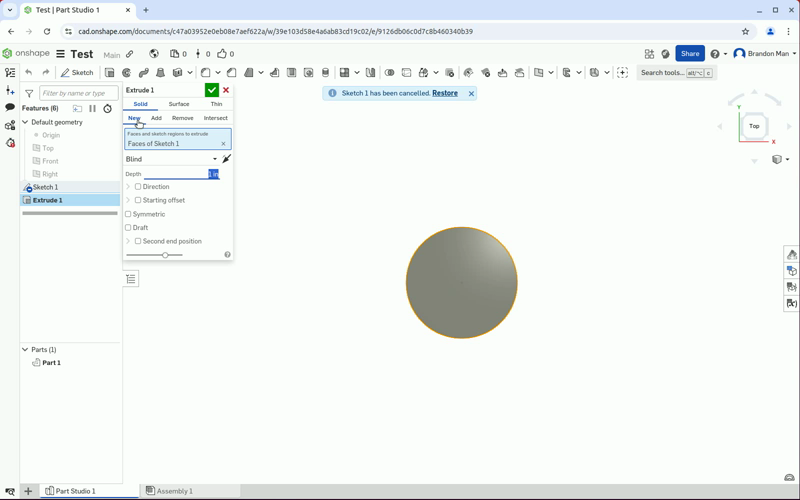
text(3.851)
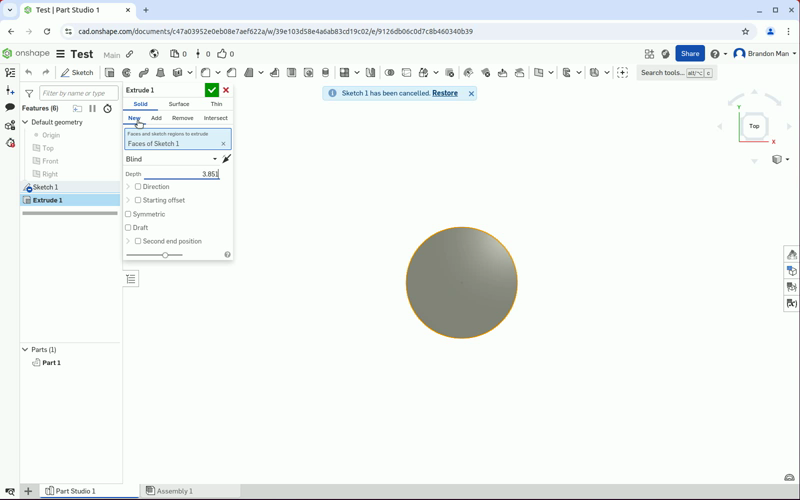
key(enter)
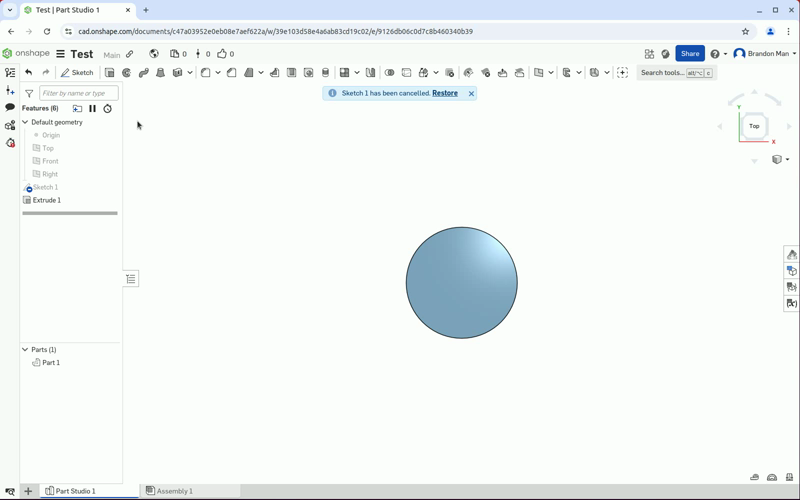
key(shift+h)
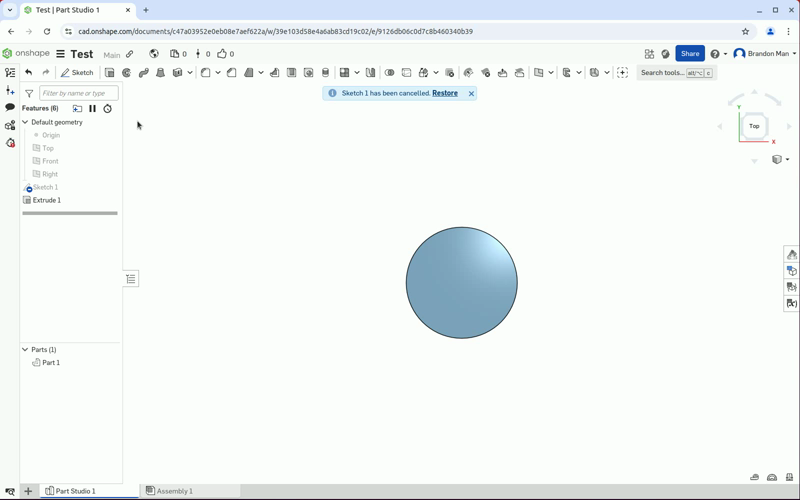
key(shift+h)
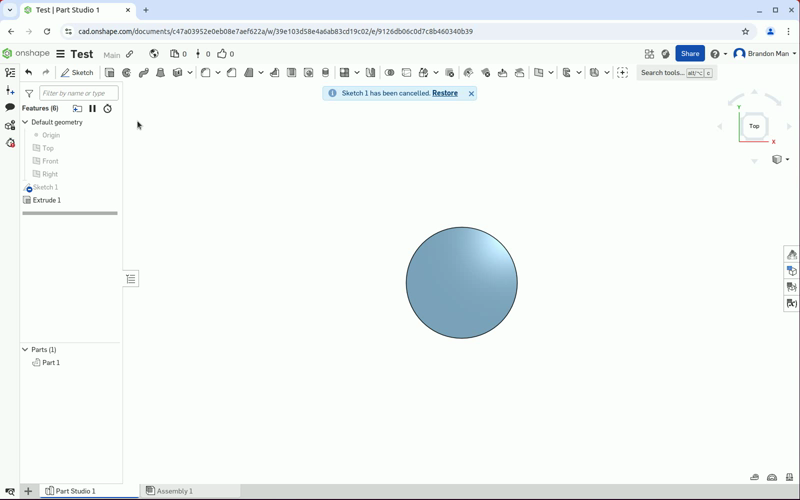
mouse_move(73, 189)
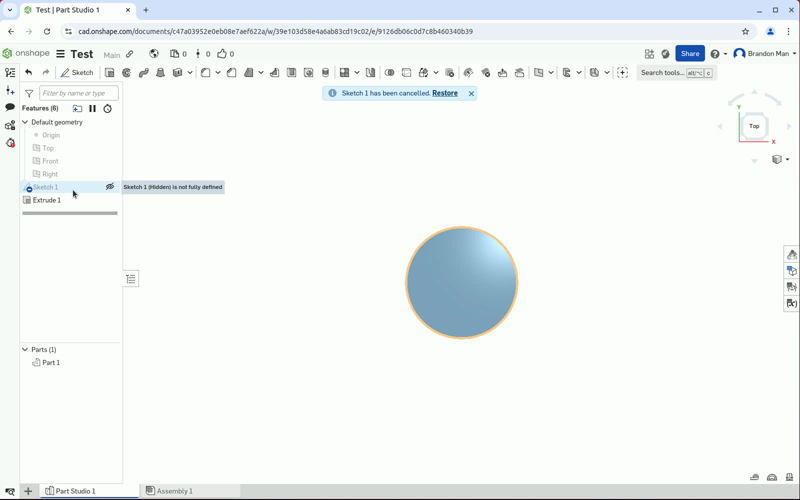
click(73, 189)
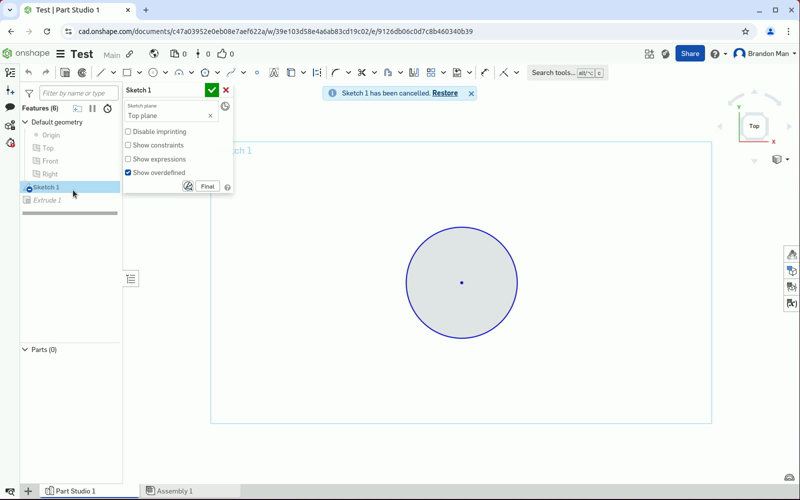
mouse_move(229, 92)
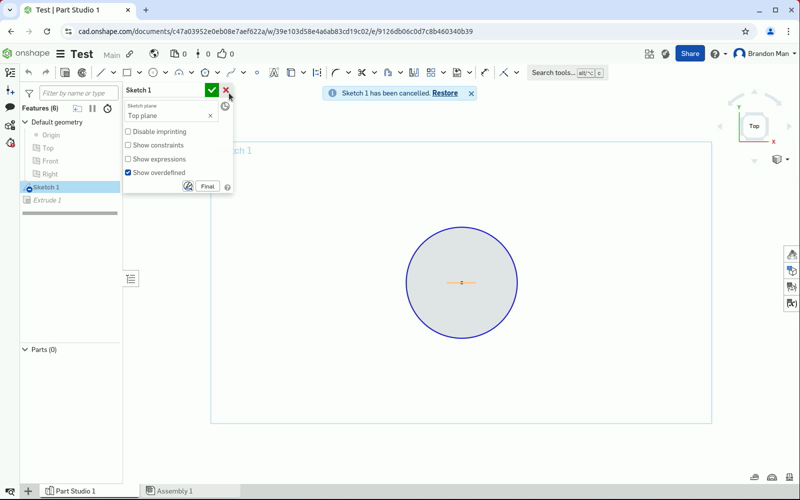
click(229, 92)
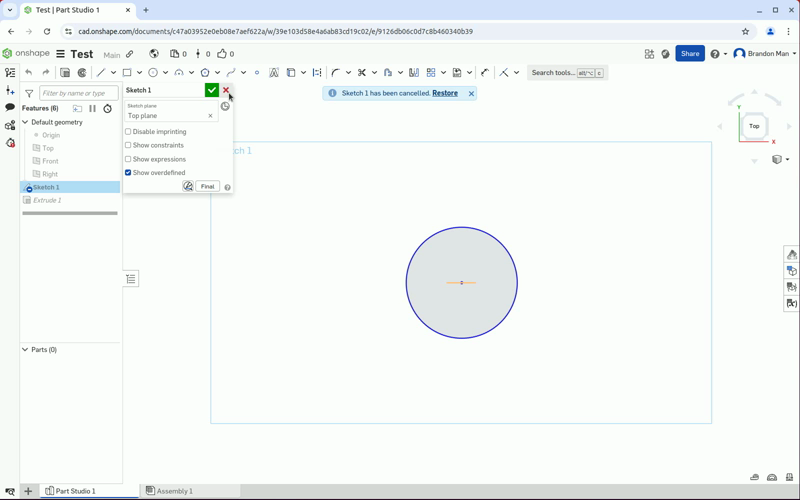
key(shift+s)
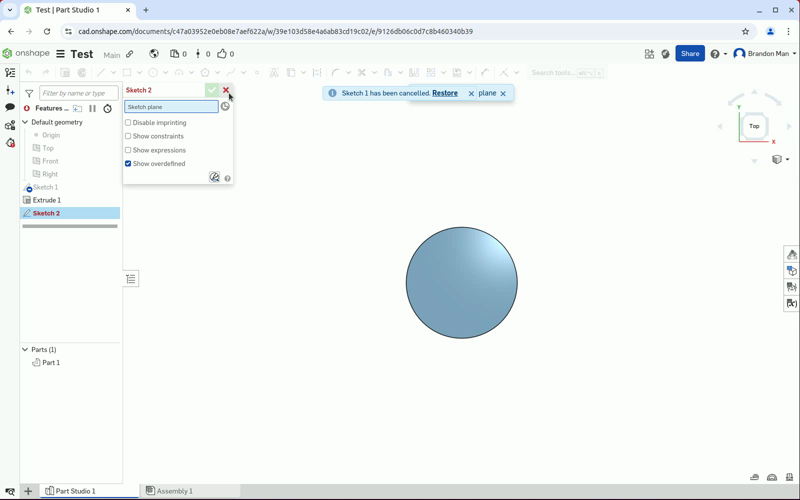
mouse_move(73, 150)
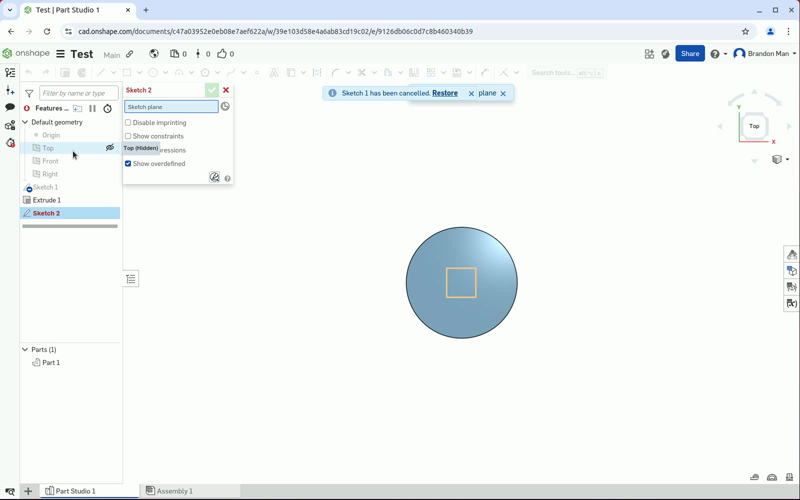
click(73, 150)
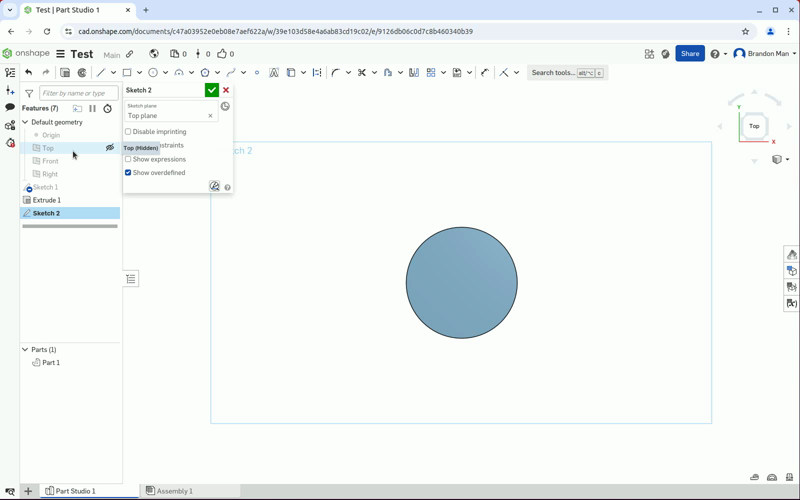
mouse_move(73, 352)
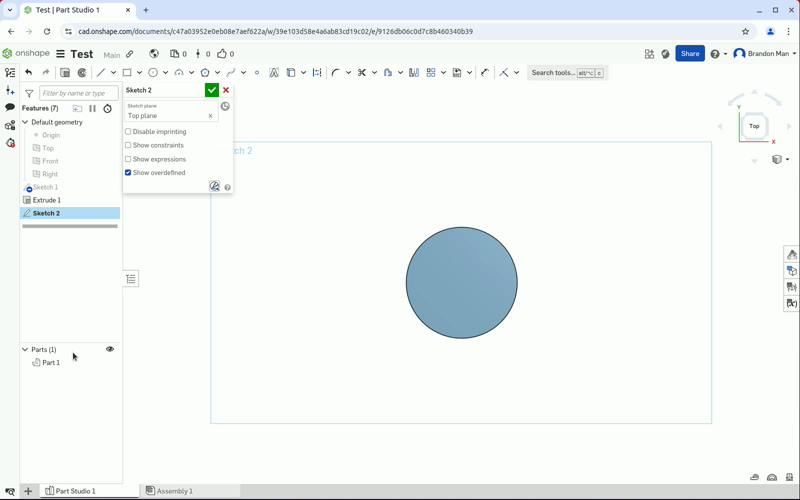
key(y)
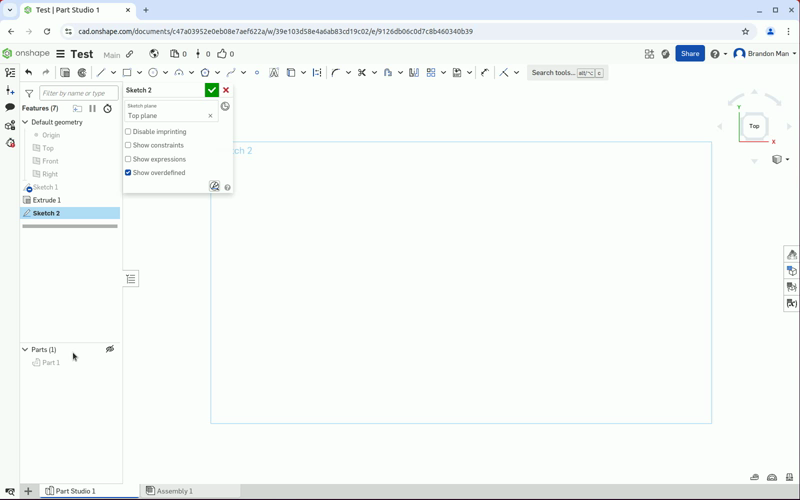
key(c)
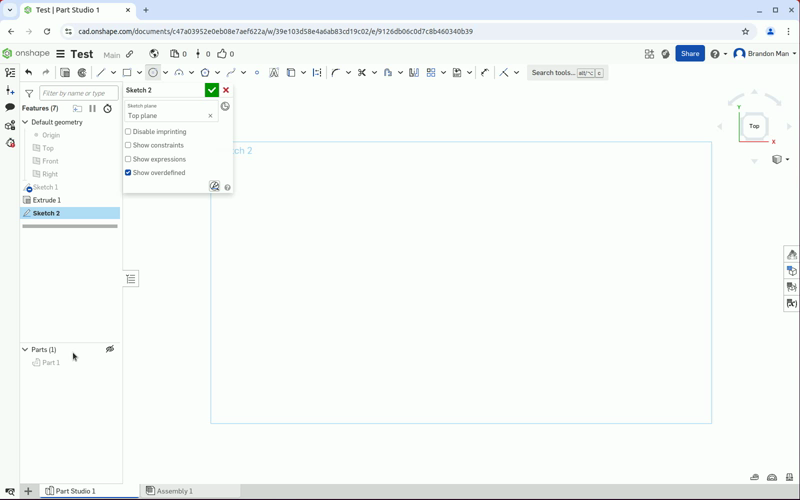
key_down(shift)
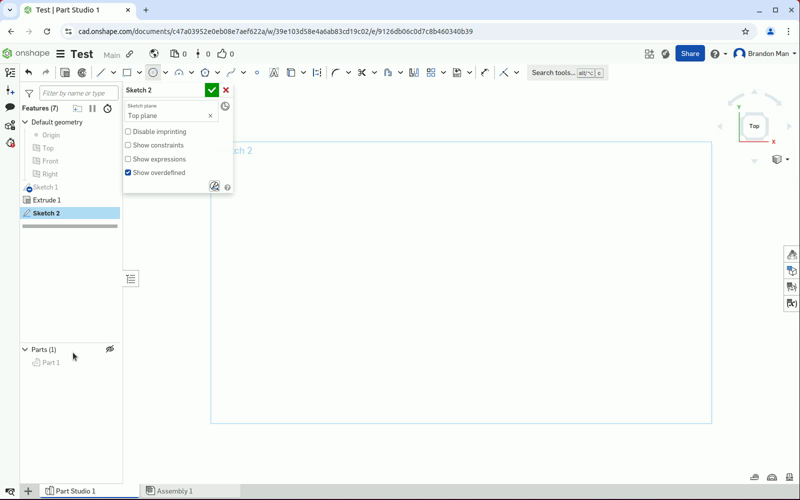
mouse_move(461, 282)
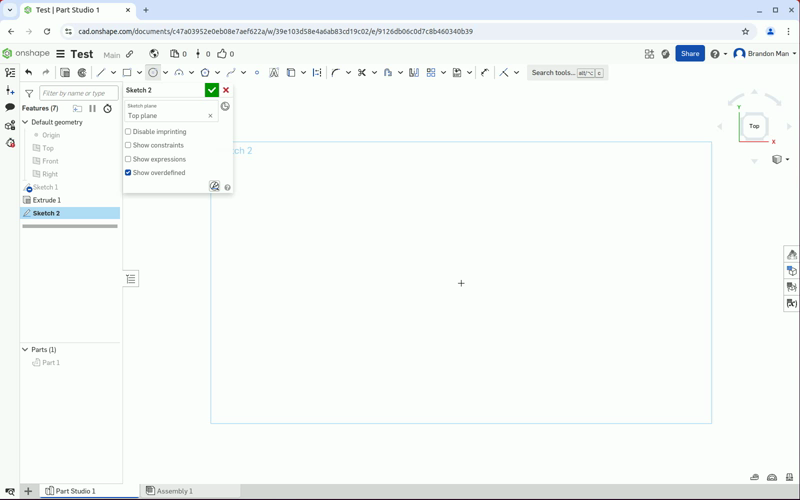
click(461, 282)
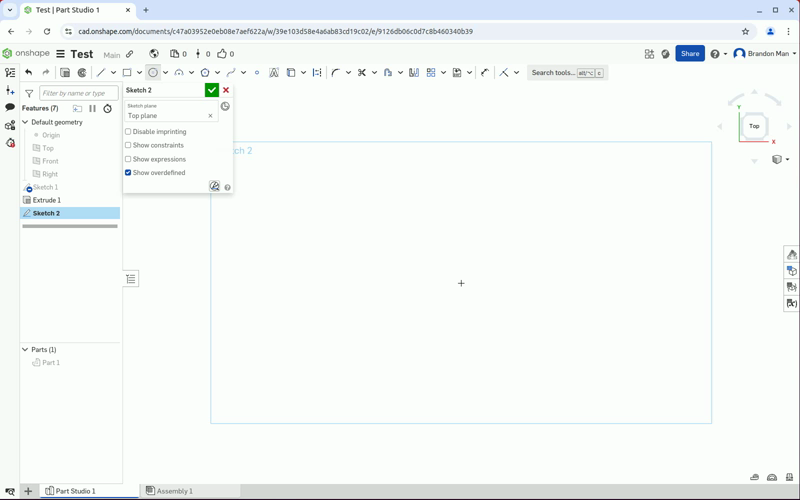
key_up(shift)
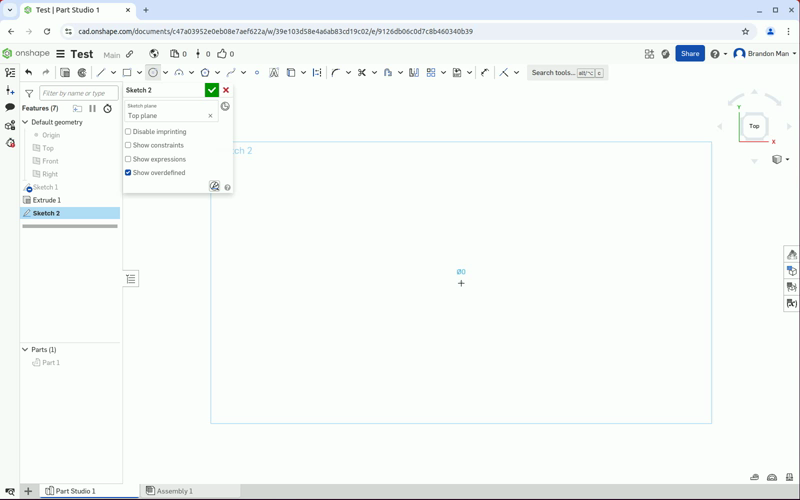
mouse_move(574, 282)
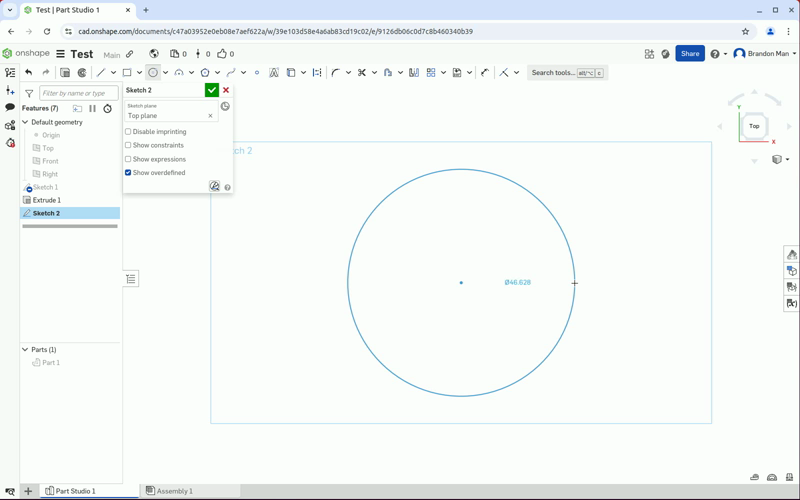
click(574, 282)
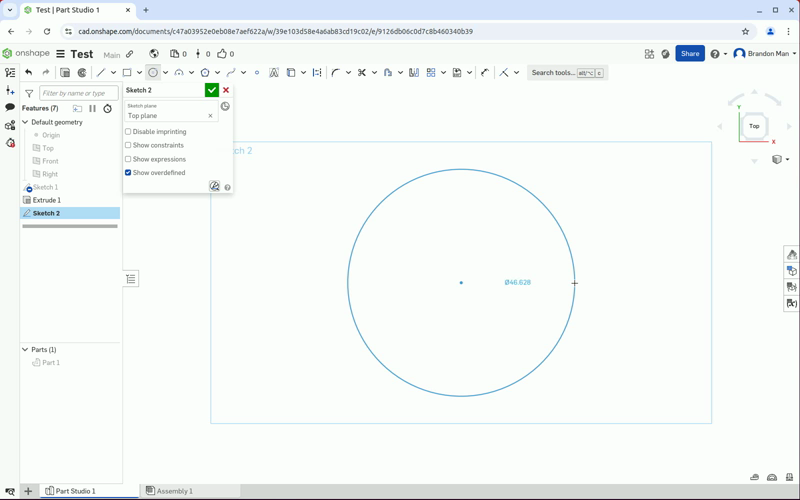
key(esc)
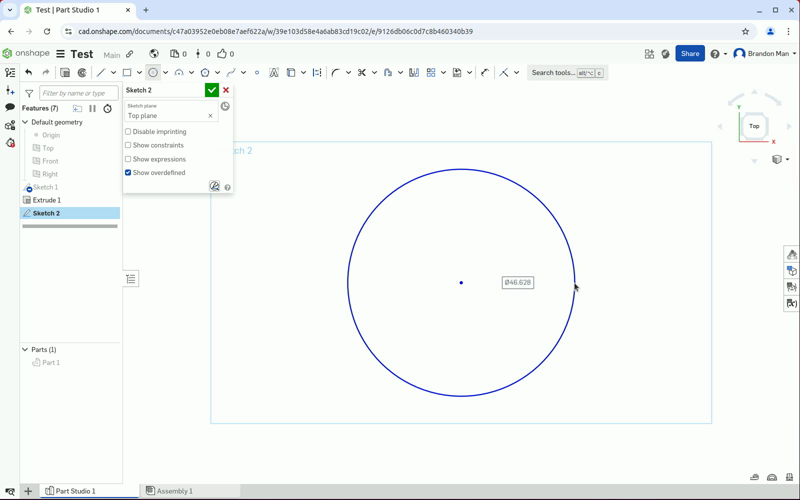
key(c)
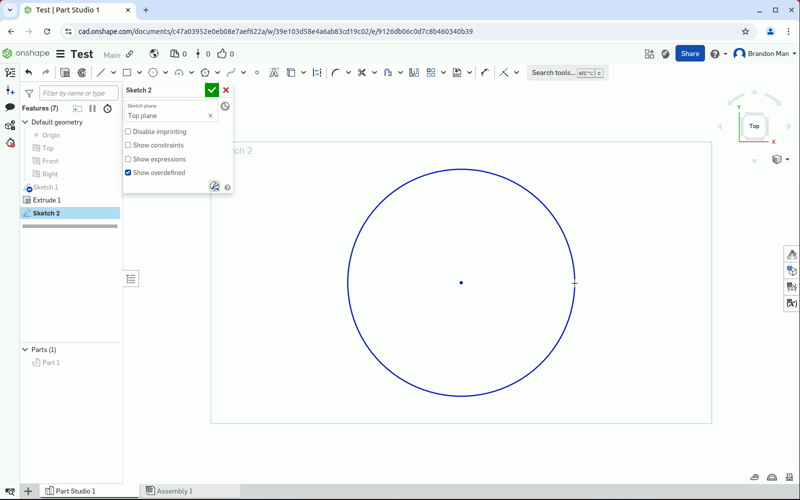
key_down(shift)
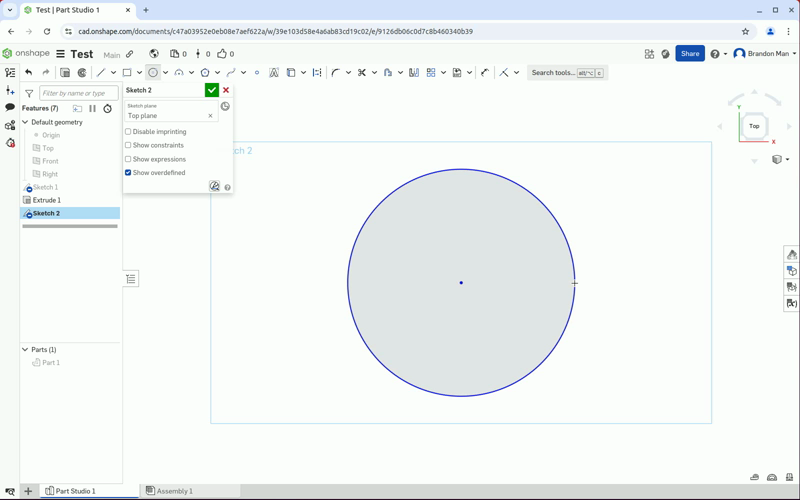
mouse_move(461, 282)
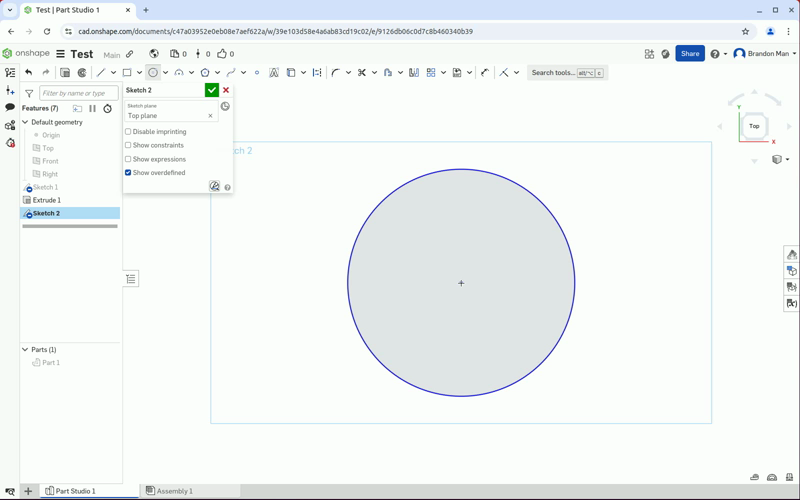
click(461, 282)
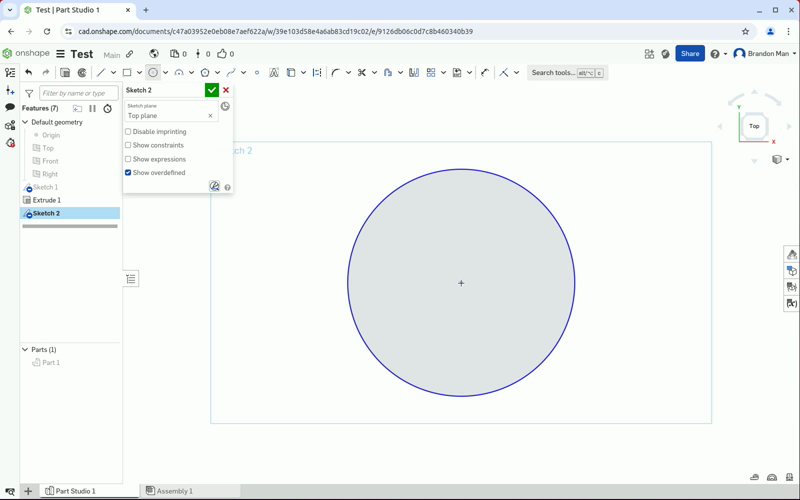
key_up(shift)
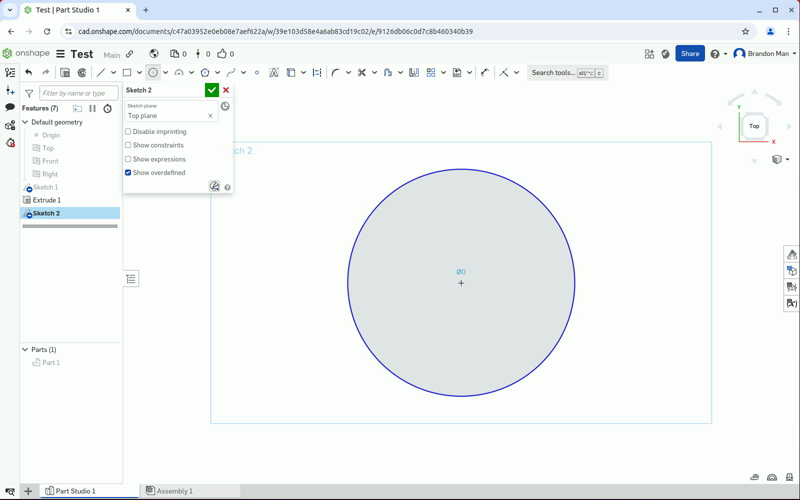
mouse_move(515, 282)
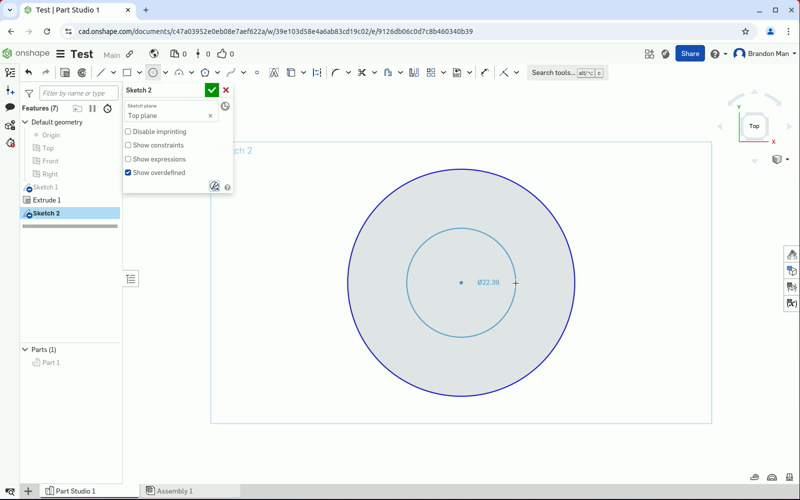
click(515, 282)
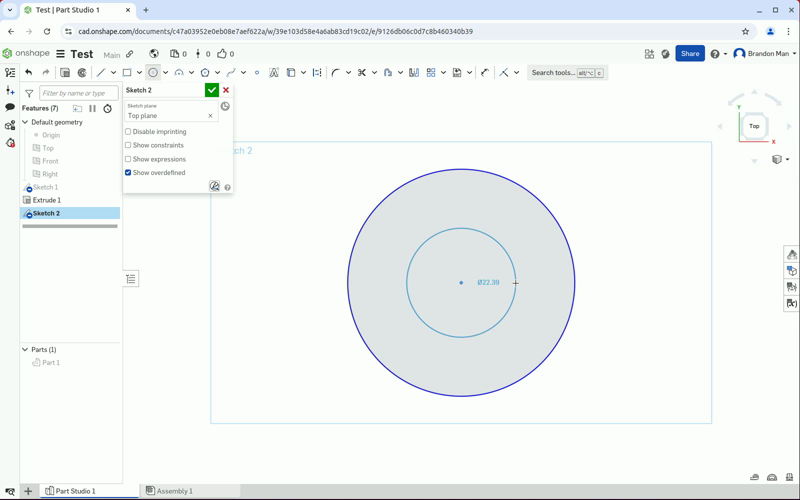
key(esc)
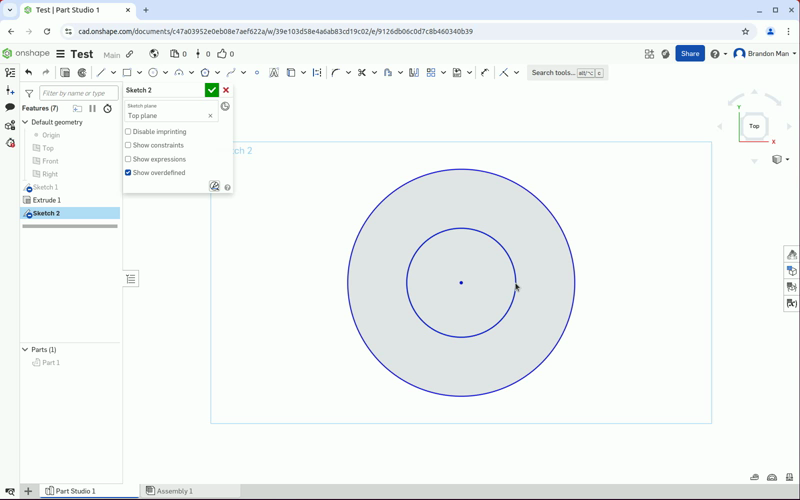
mouse_move(533, 244)
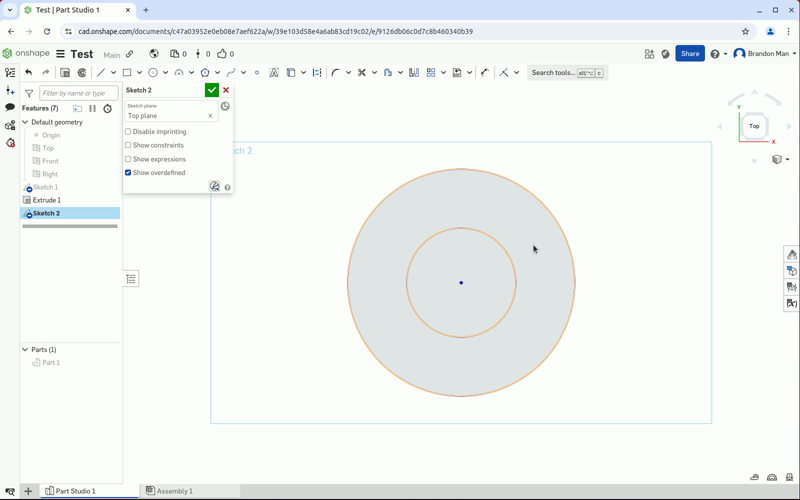
click(533, 244)
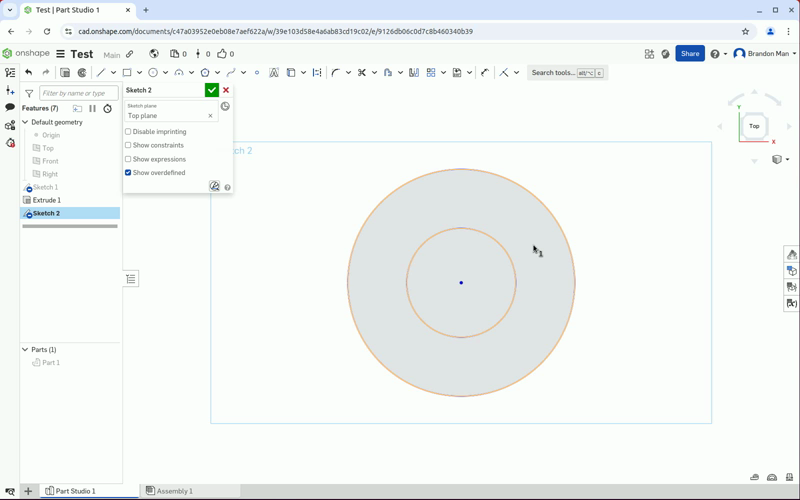
mouse_move(73, 352)
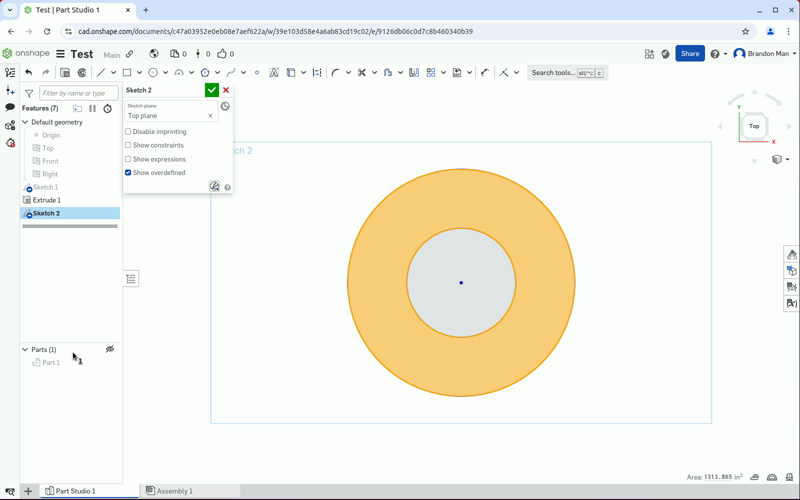
key(shift+y)
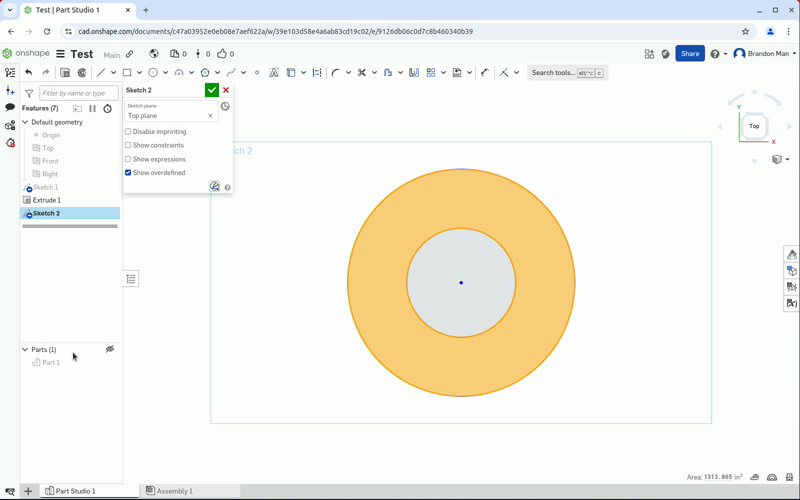
key(shift+e)
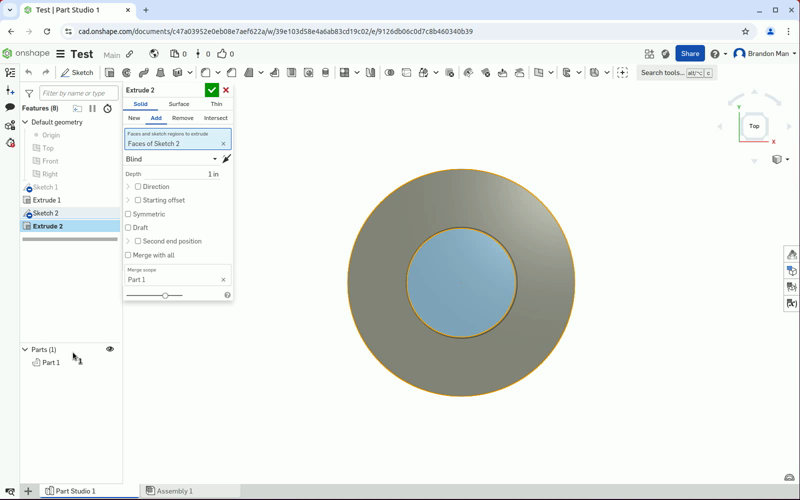
mouse_move(143, 106)
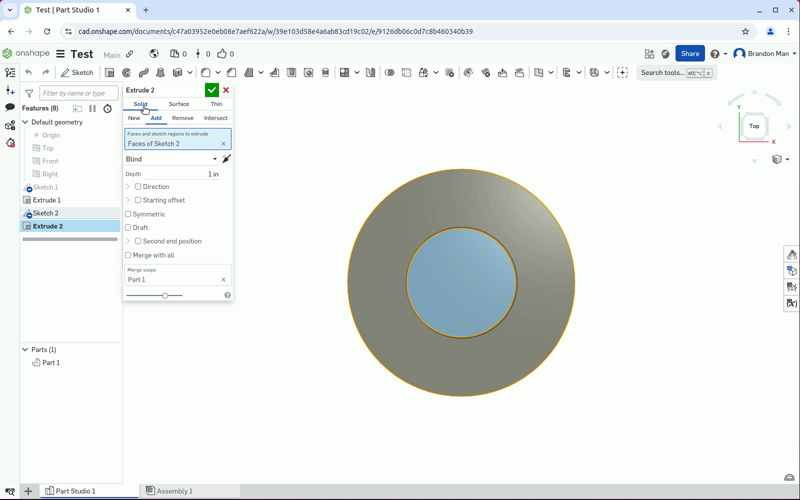
click(143, 106)
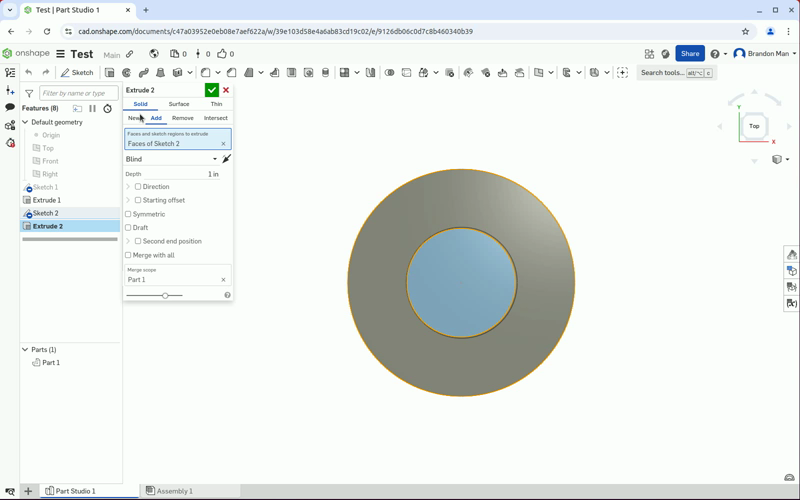
mouse_move(137, 120)
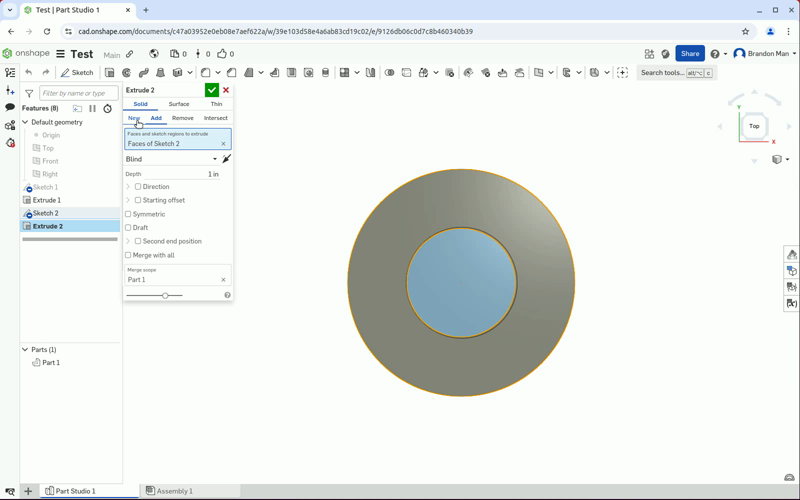
click(137, 120)
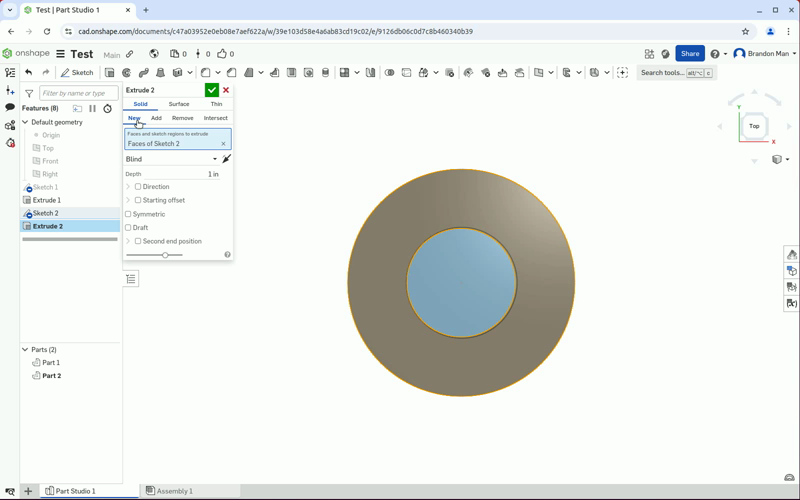
key(tab, 4)
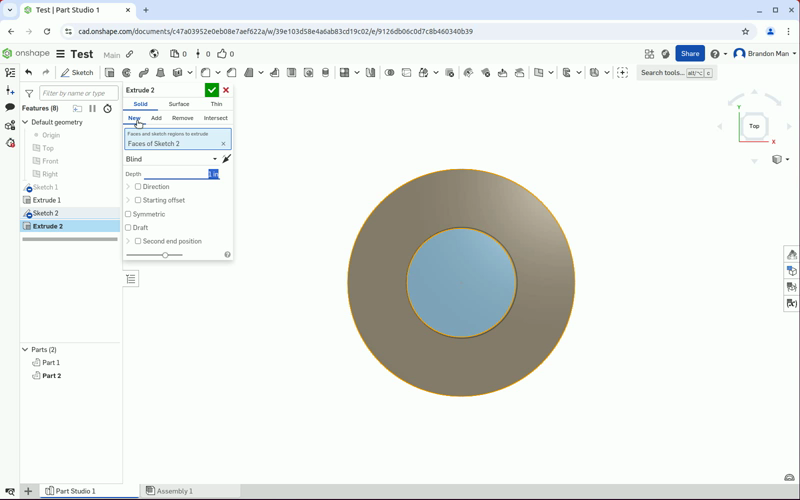
text(3.851)
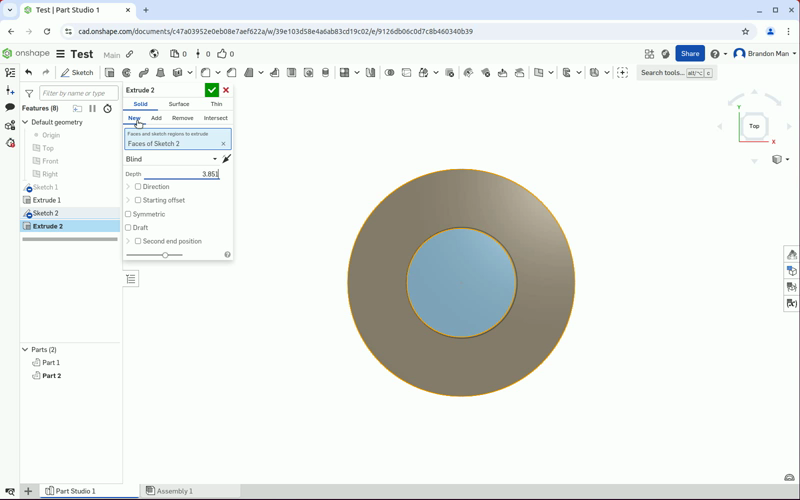
key(enter)
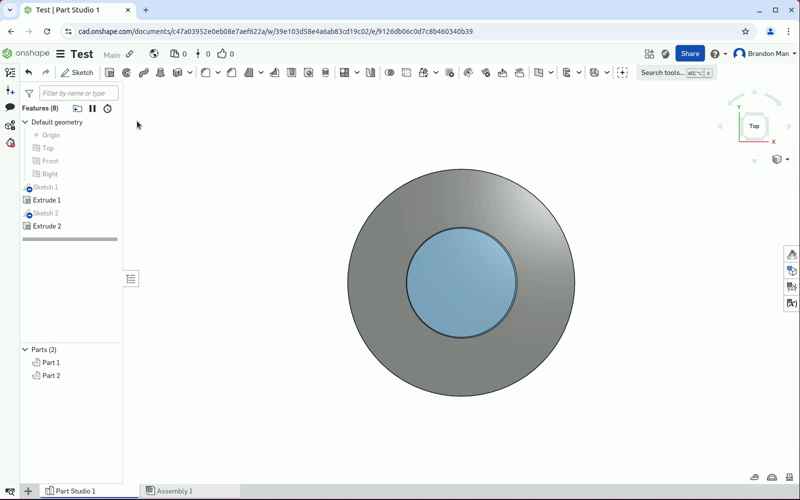
key(shift+h)
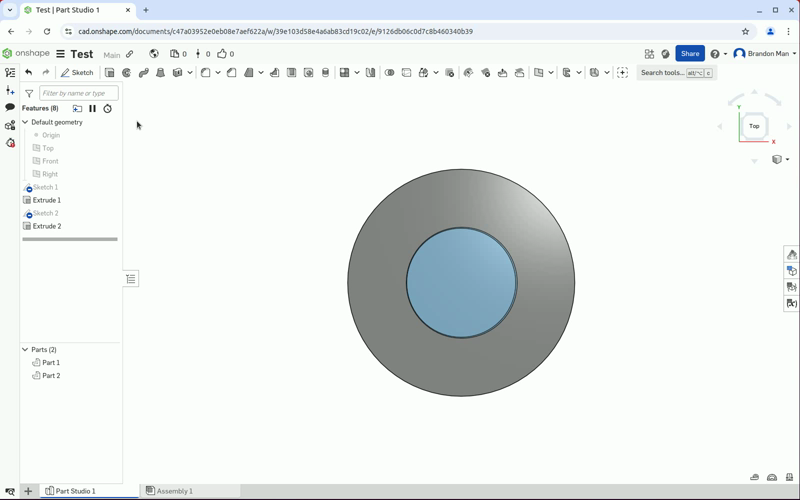
key(shift+h)
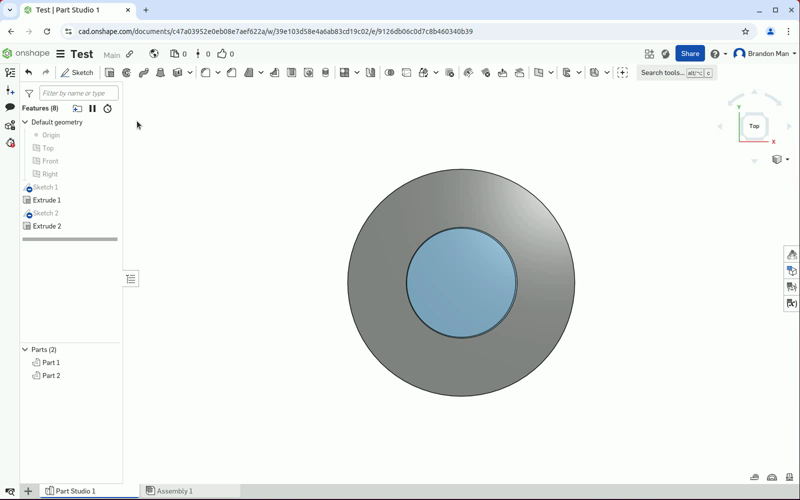
mouse_move(73, 189)
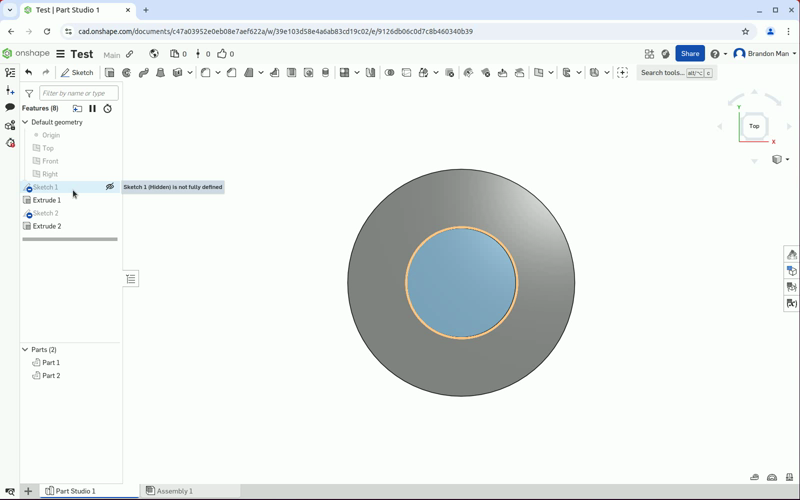
click(73, 189)
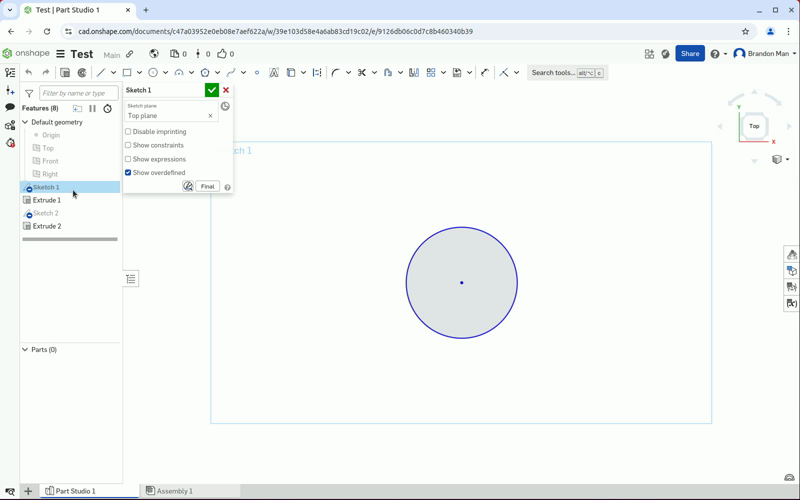
mouse_move(229, 92)
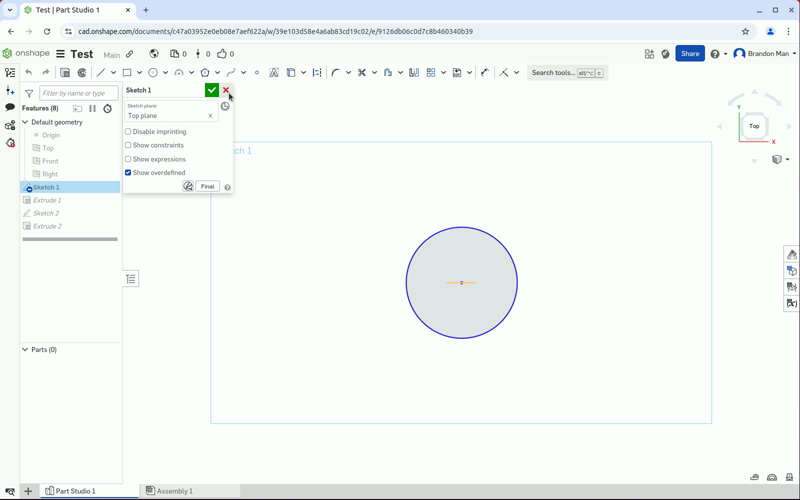
click(229, 92)
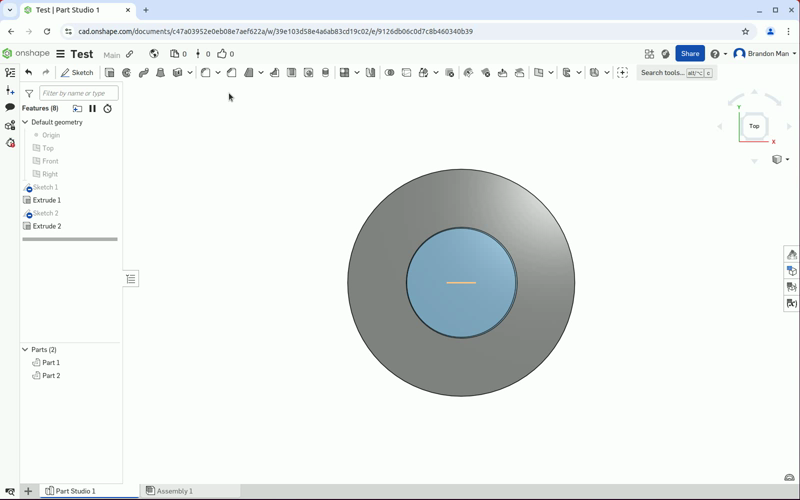
mouse_move(541, 75)
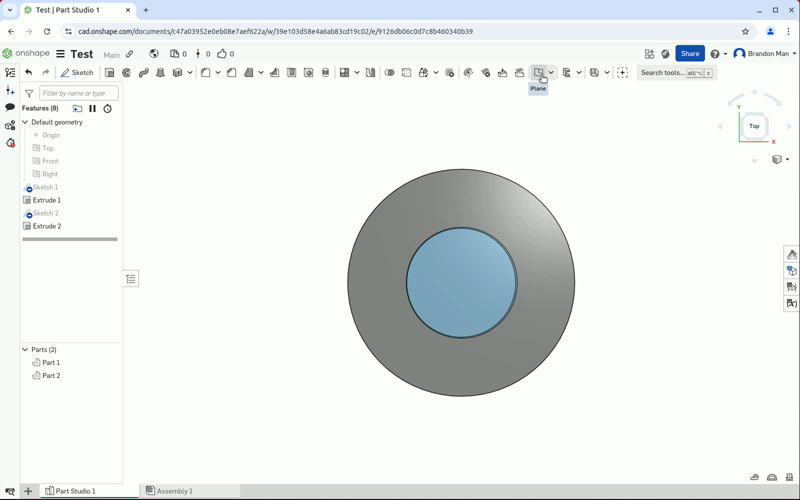
click(541, 75)
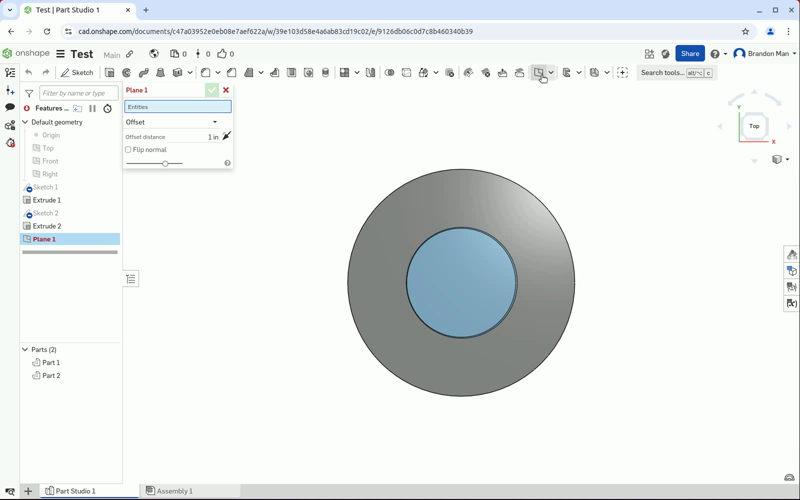
mouse_move(73, 150)
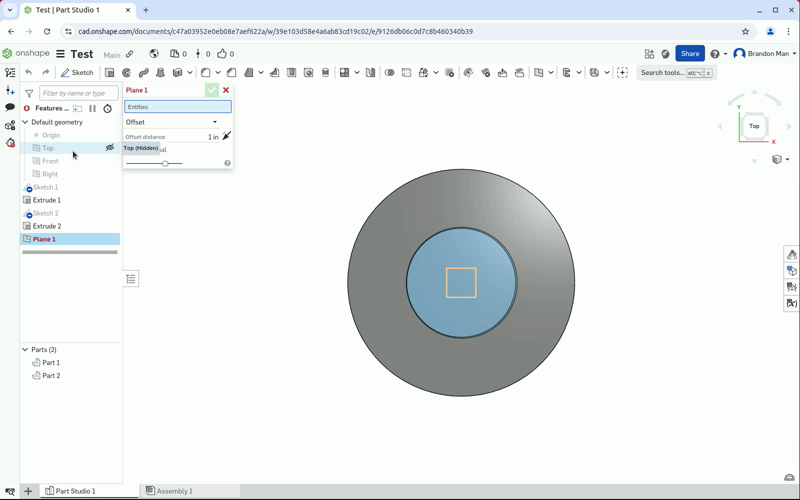
click(73, 150)
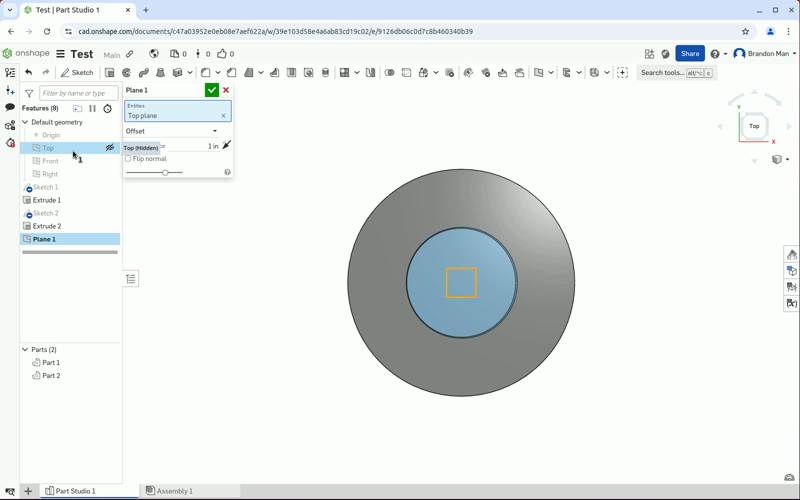
key(tab, 2)
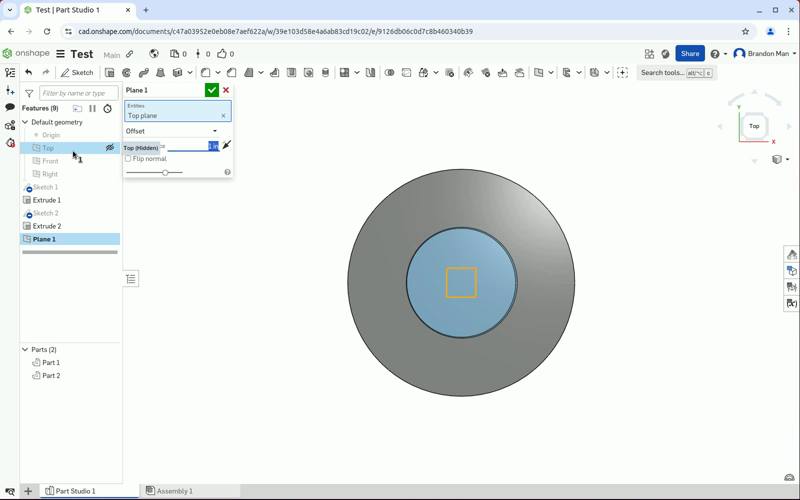
text(3.851)
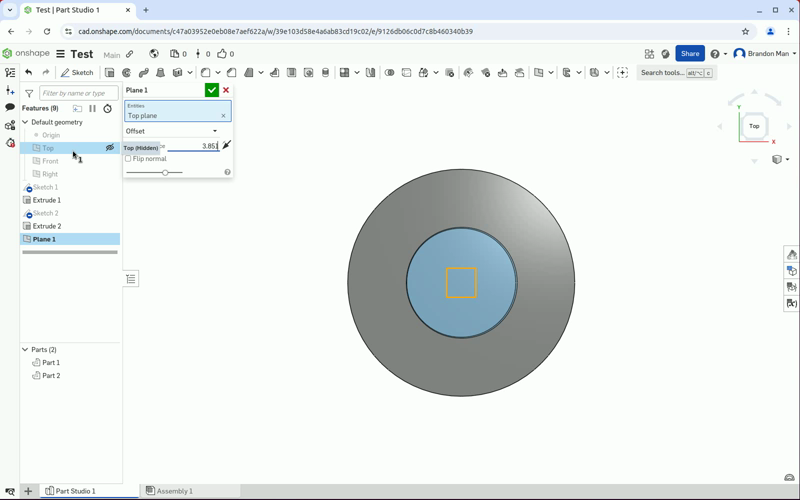
key(enter, 2)
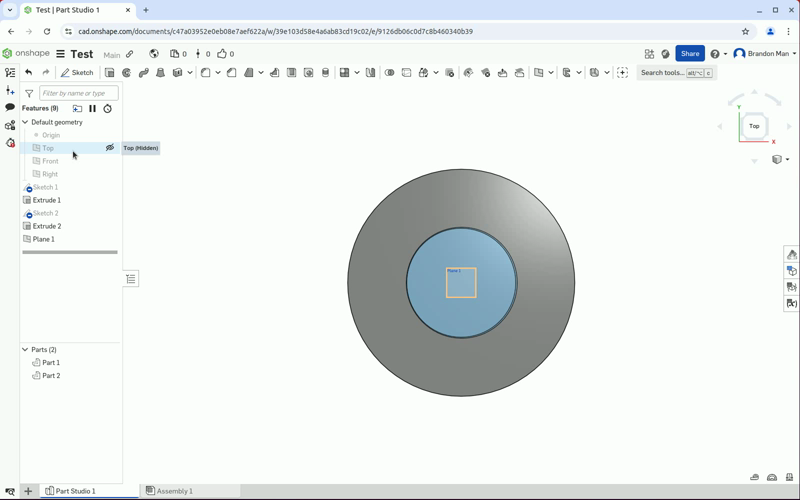
key(shift+s)
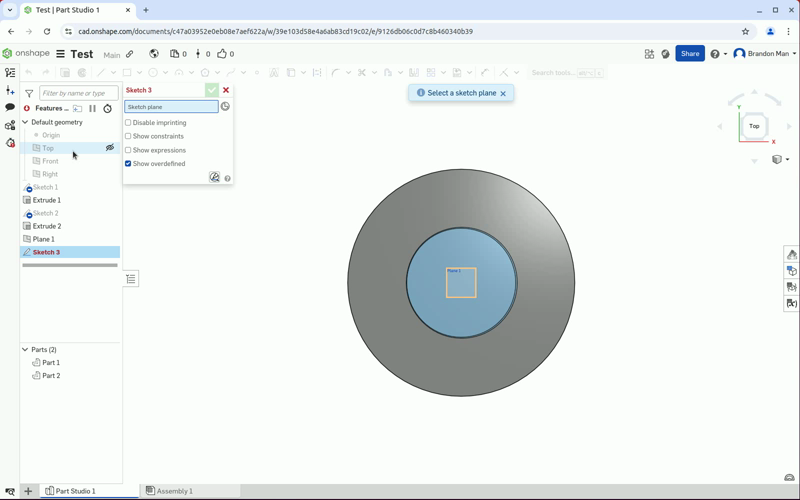
mouse_move(73, 241)
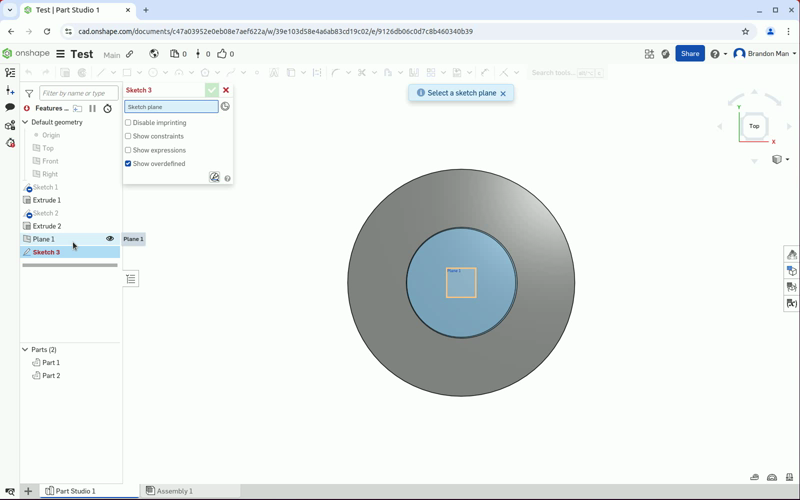
click(73, 241)
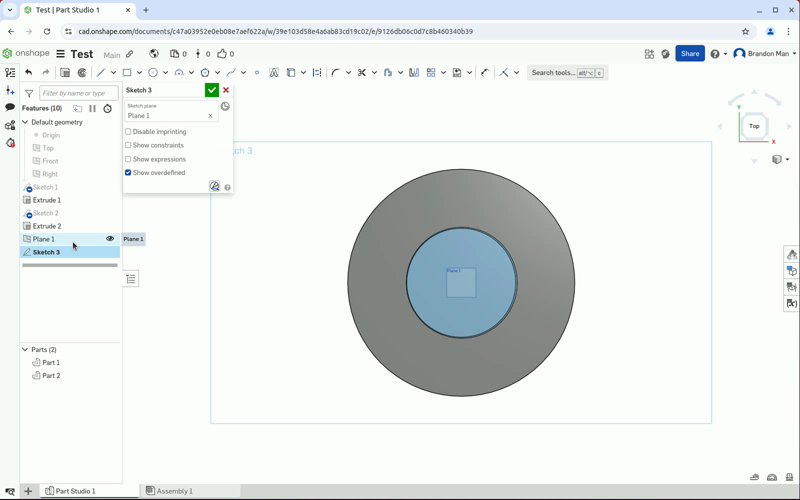
mouse_move(73, 352)
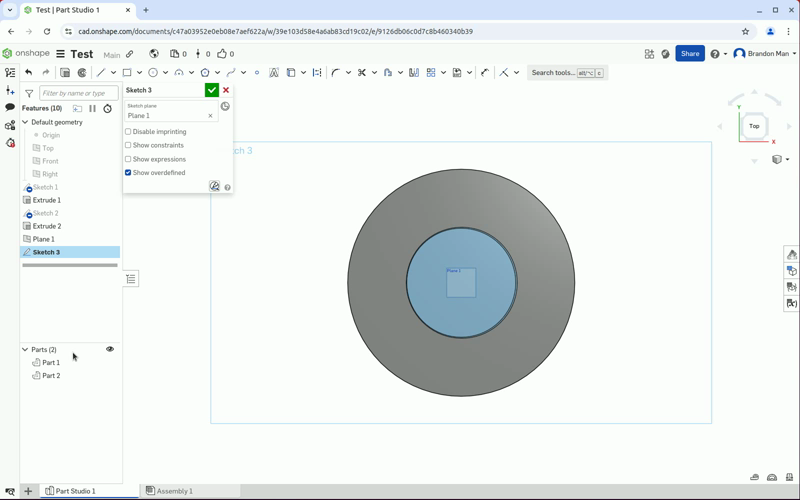
key(y)
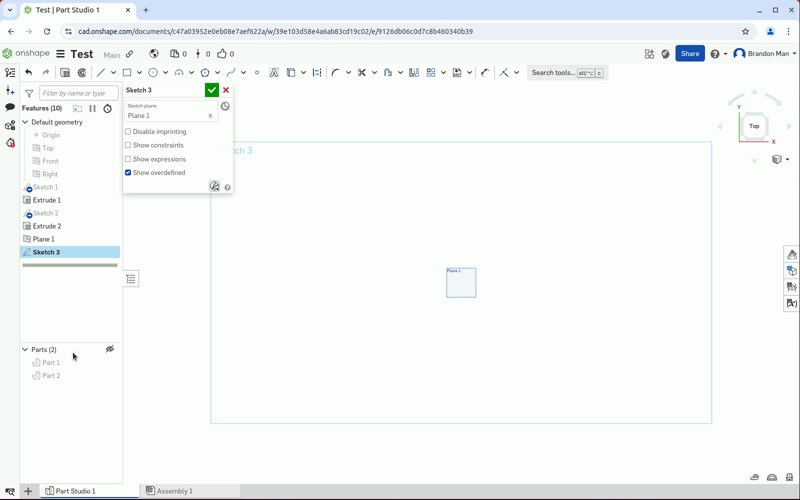
key(c)
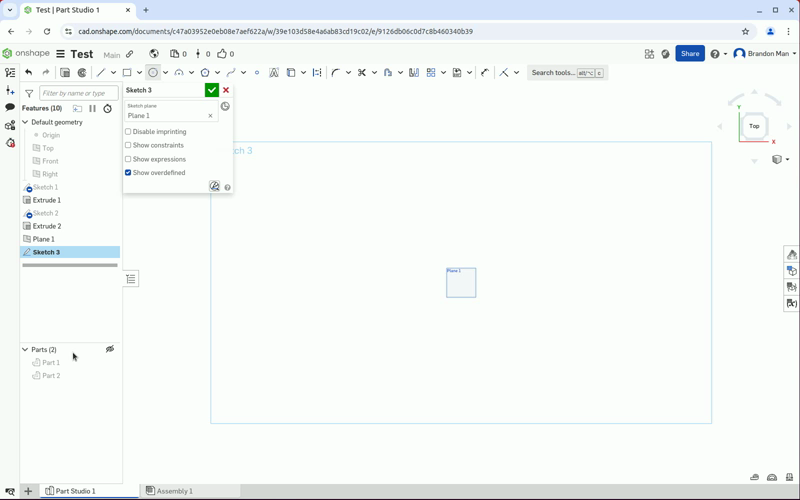
key_down(shift)
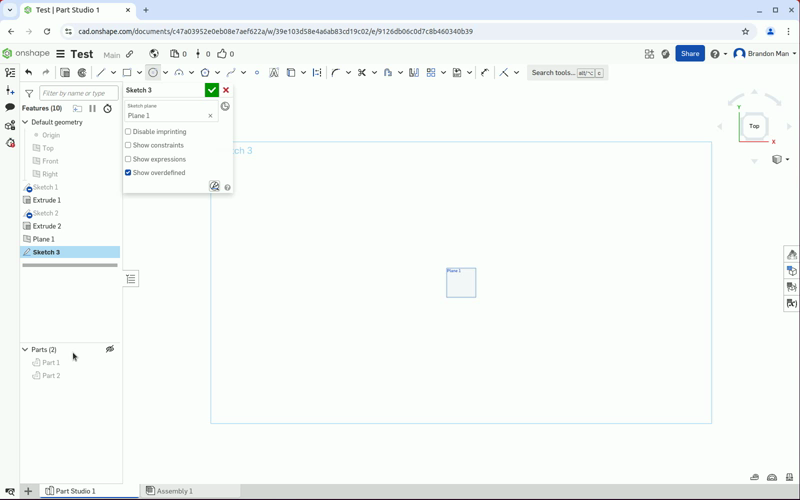
mouse_move(461, 282)
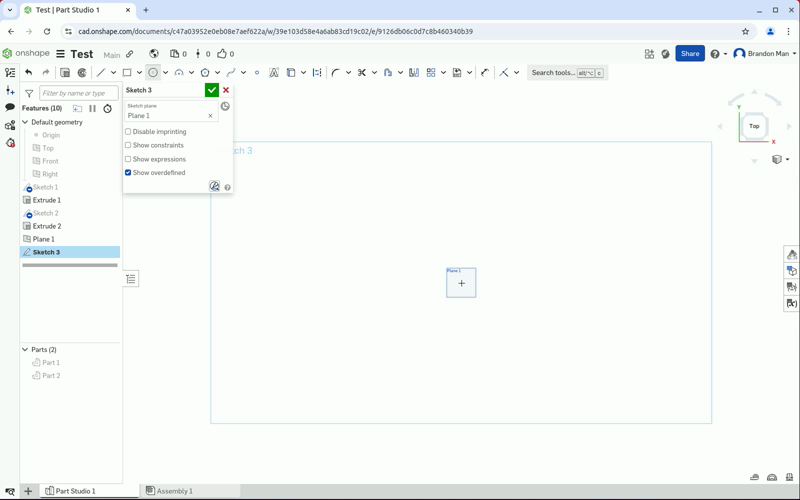
click(461, 282)
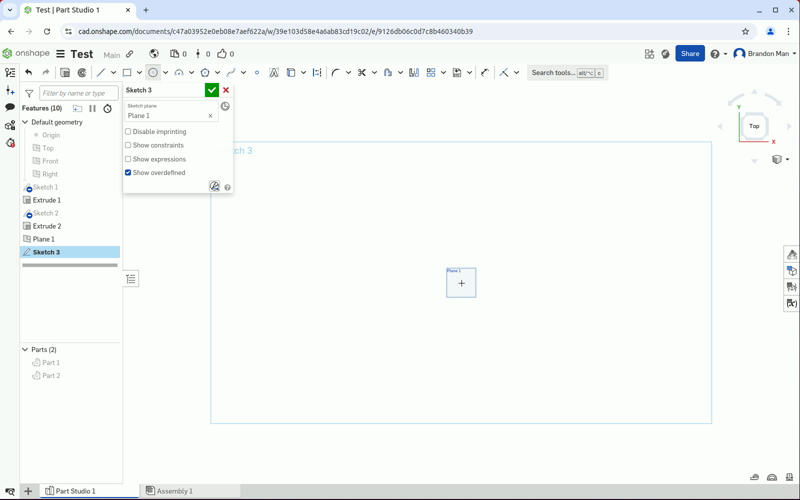
key_up(shift)
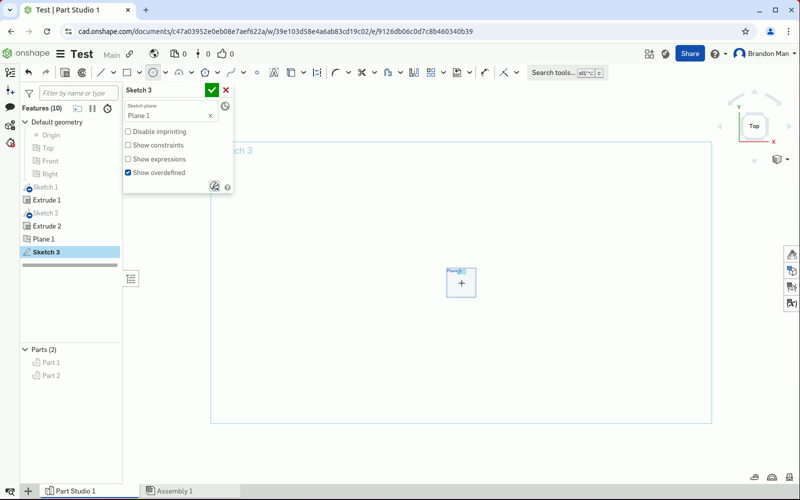
mouse_move(517, 282)
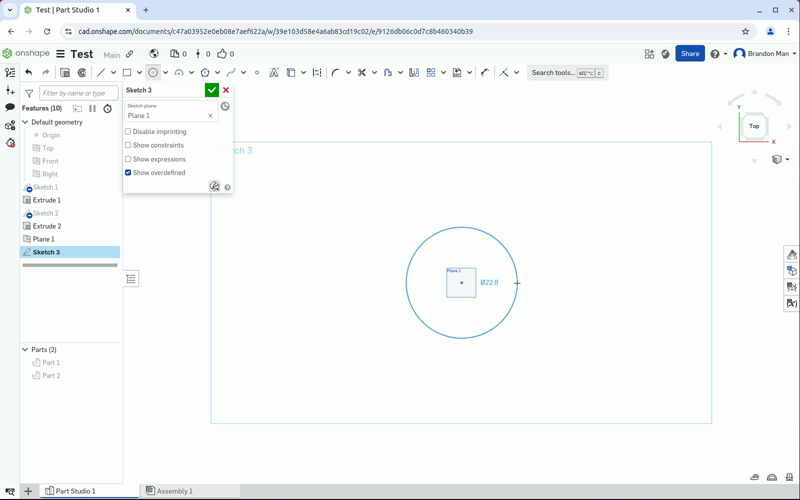
click(517, 282)
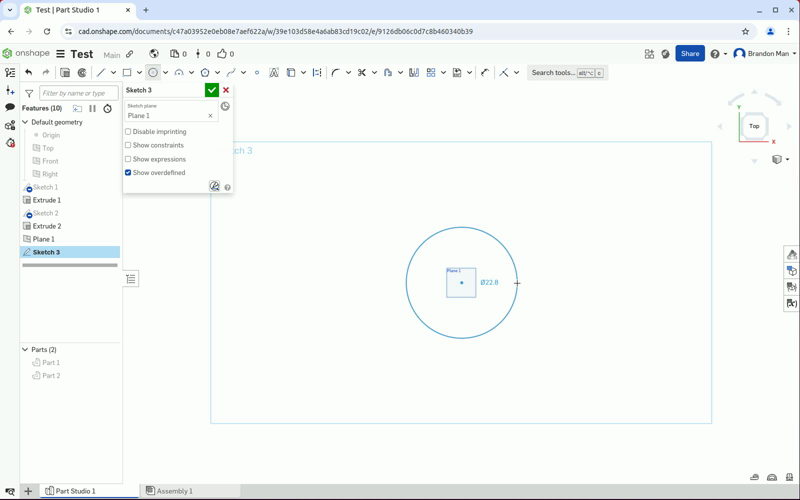
key(esc)
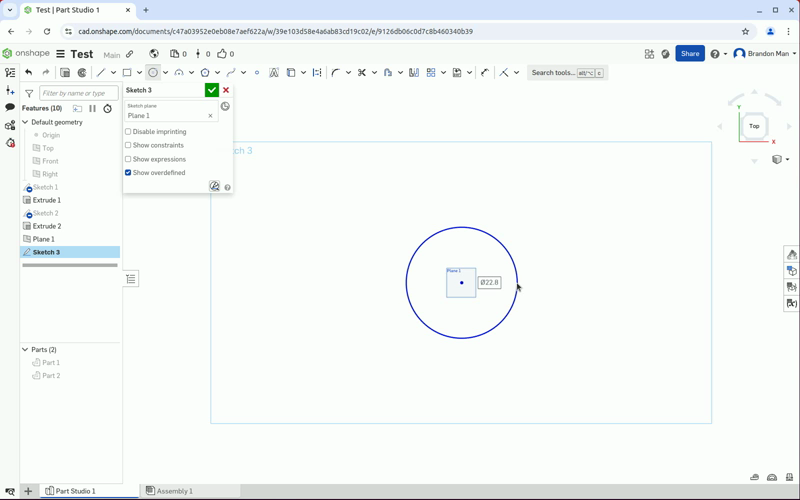
mouse_move(494, 299)
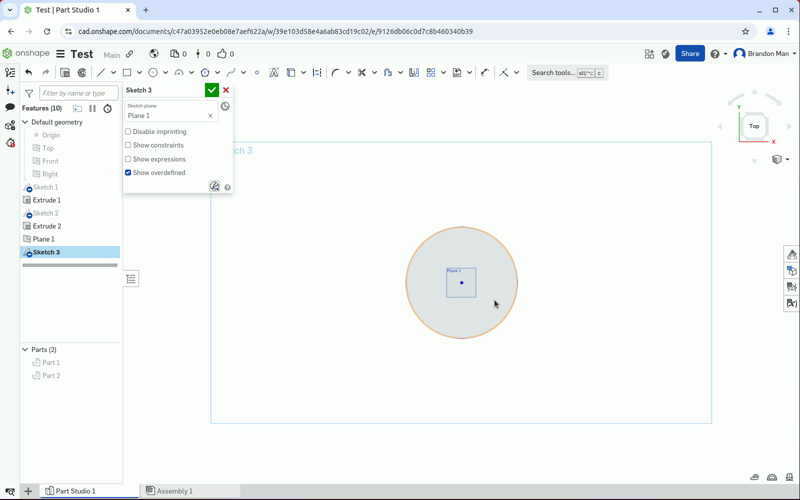
click(494, 299)
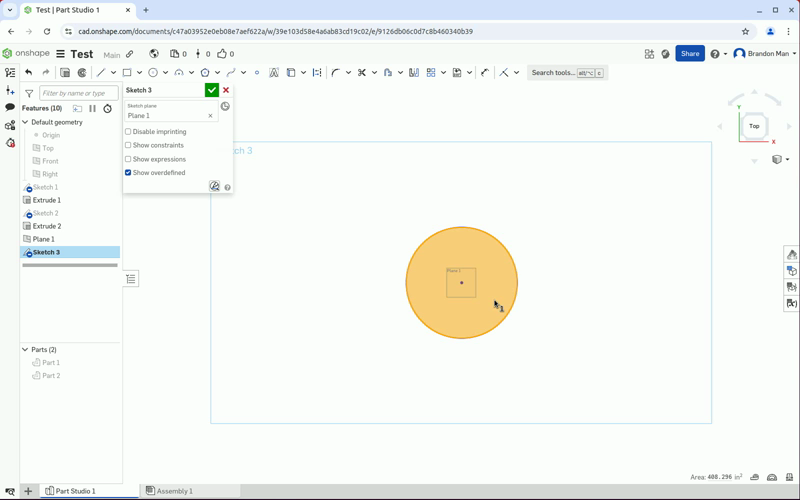
mouse_move(73, 352)
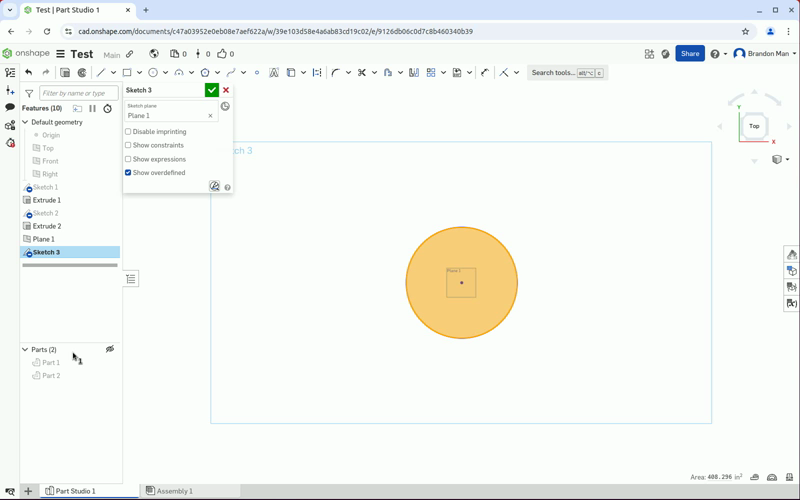
key(shift+y)
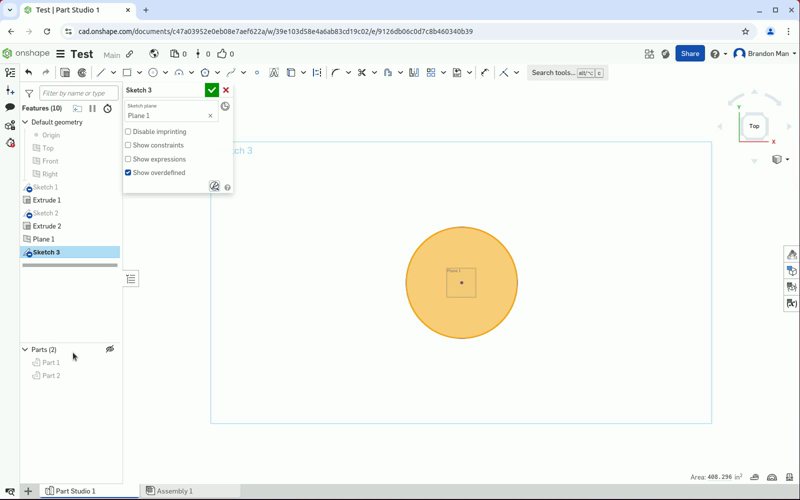
key(shift+e)
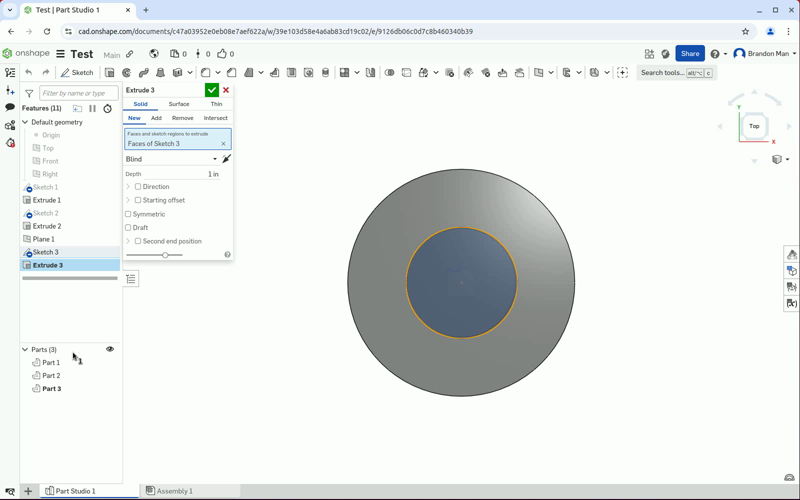
mouse_move(143, 106)
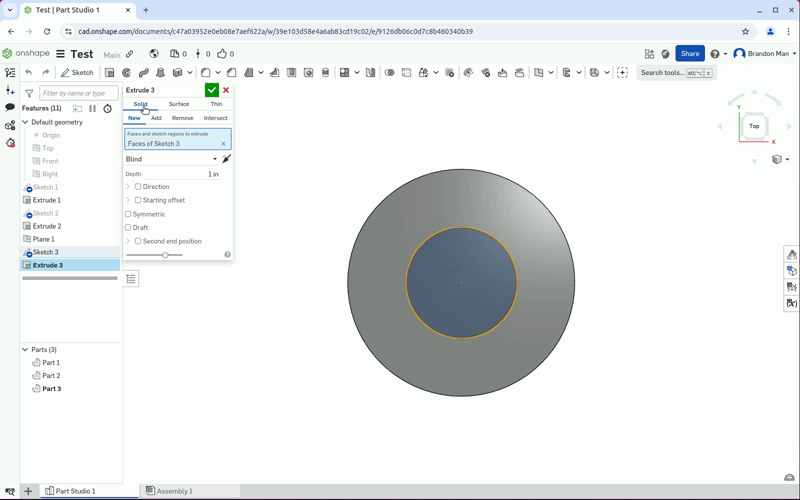
click(143, 106)
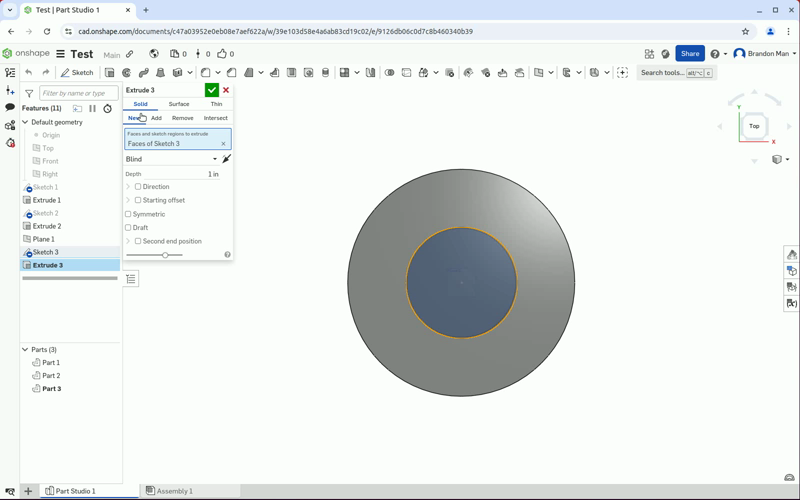
mouse_move(137, 120)
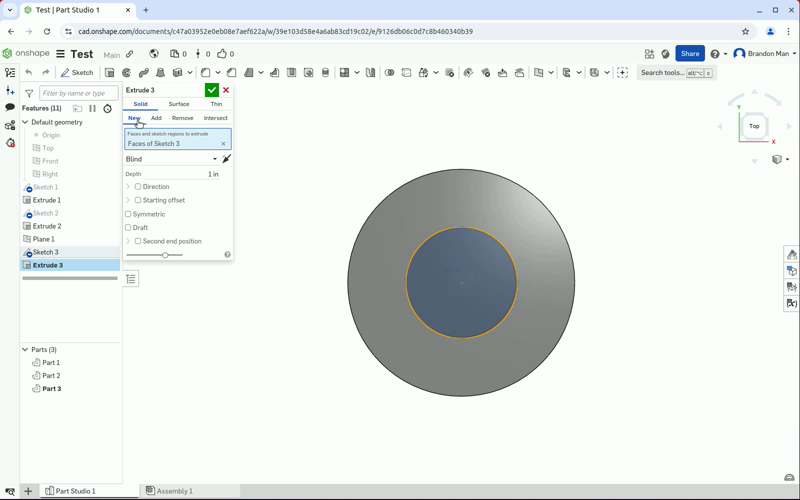
click(137, 120)
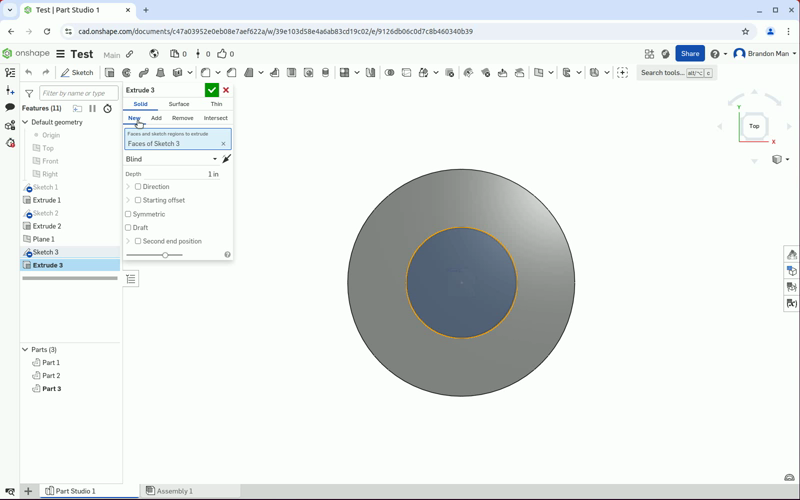
key(tab, 4)
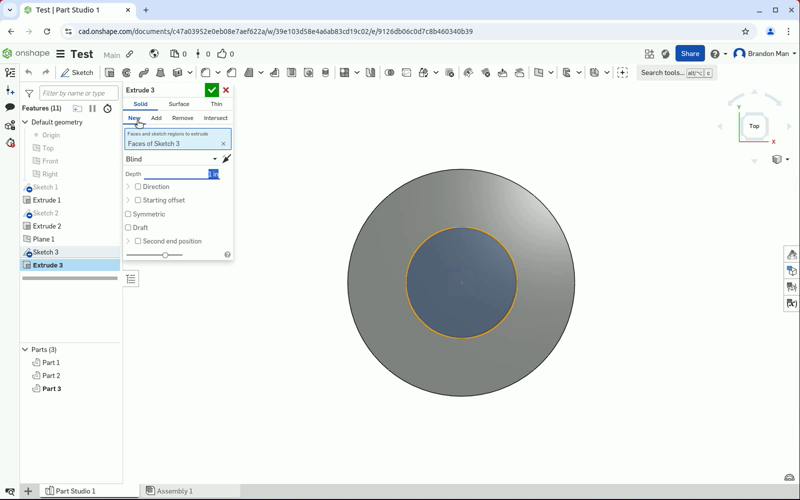
text(11.554)
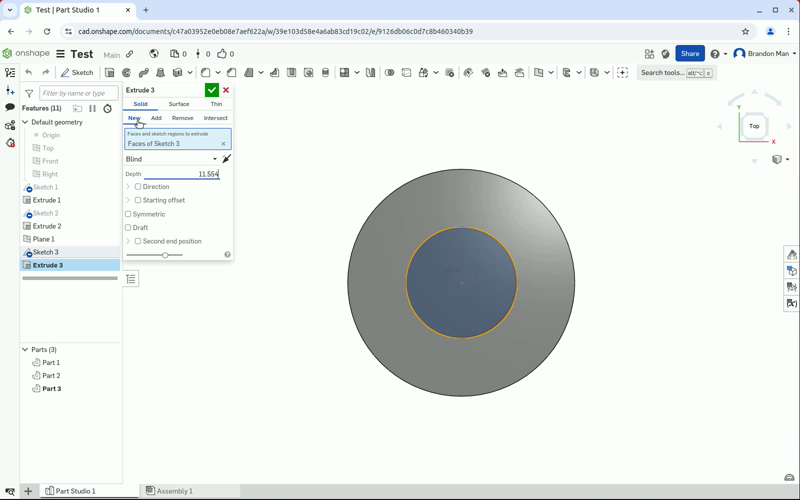
key(enter)
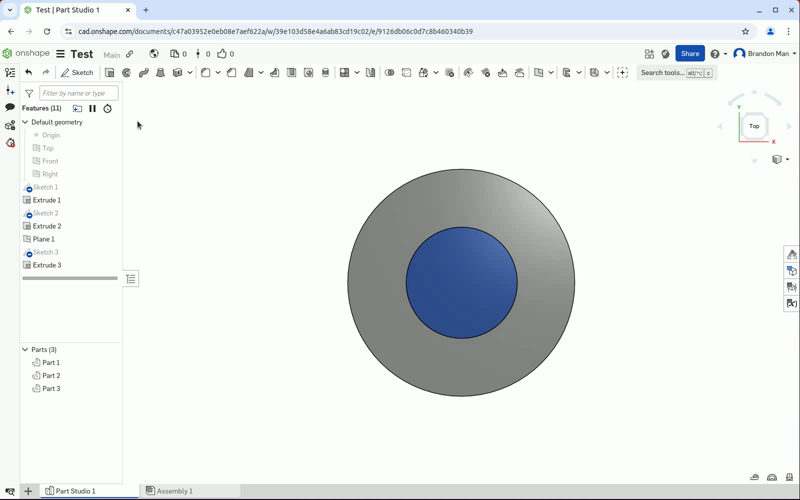
key(shift+h)
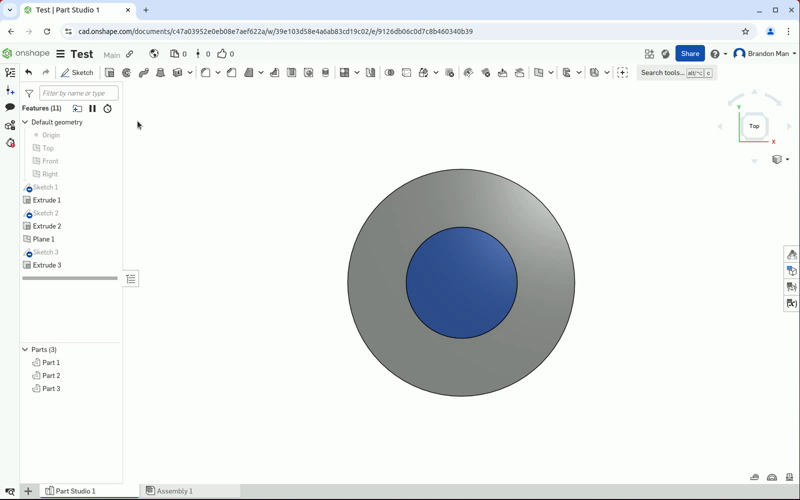
key(shift+h)
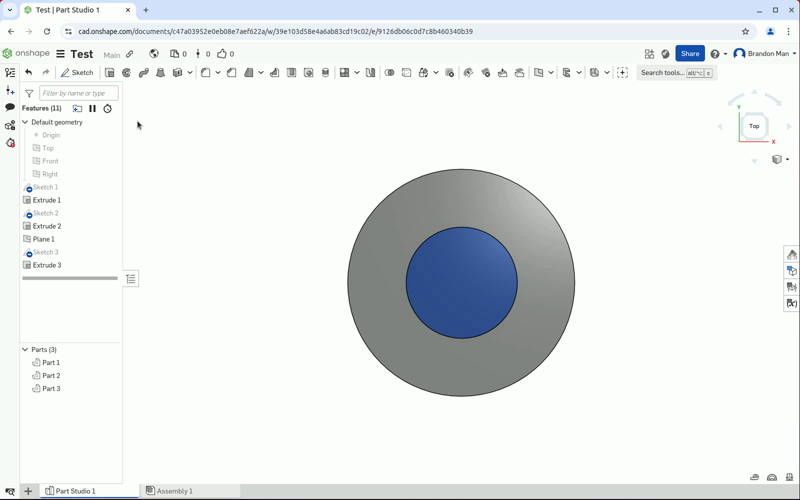
mouse_move(73, 189)
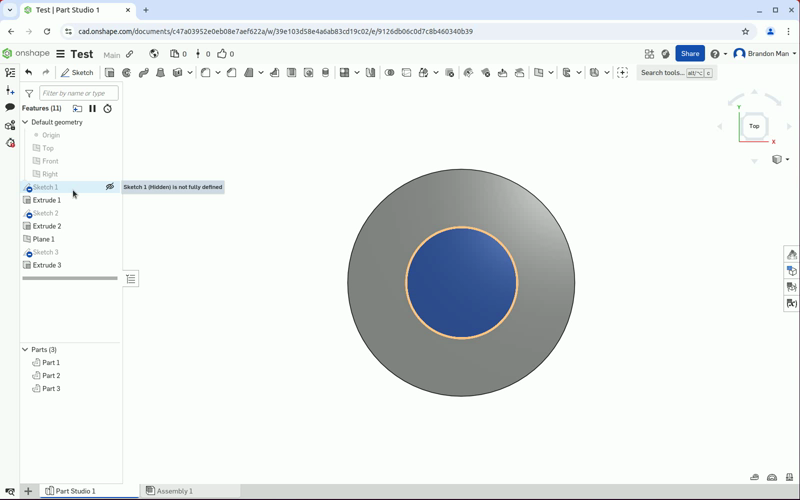
click(73, 189)
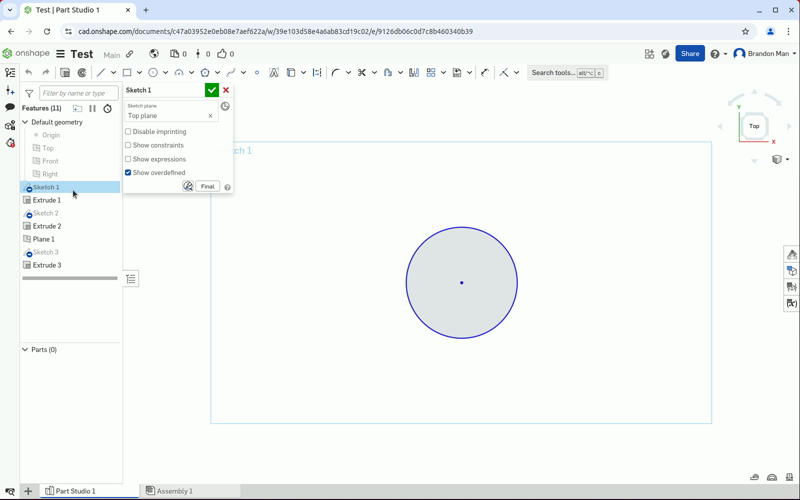
mouse_move(229, 92)
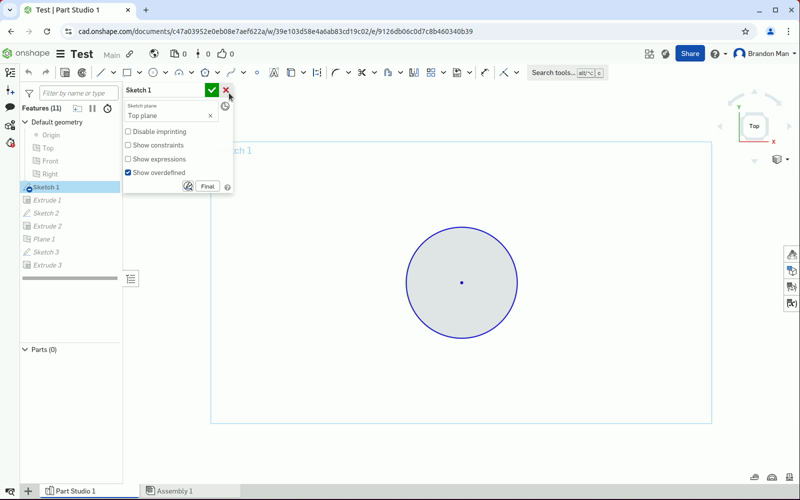
click(229, 92)
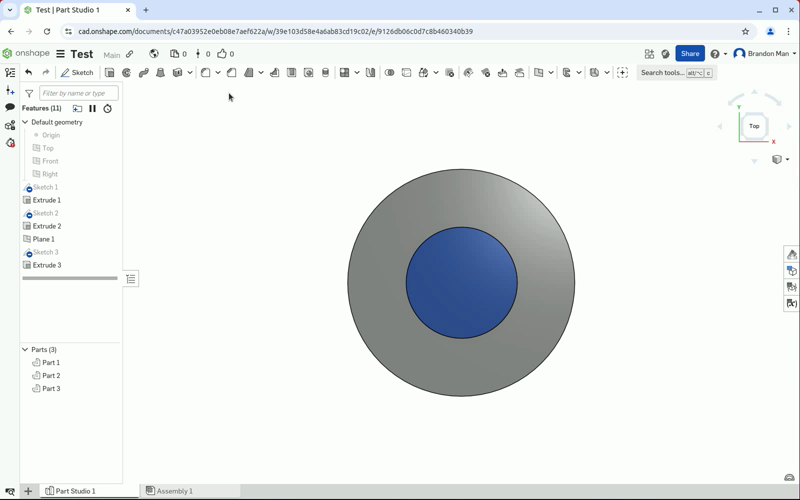
mouse_move(541, 75)
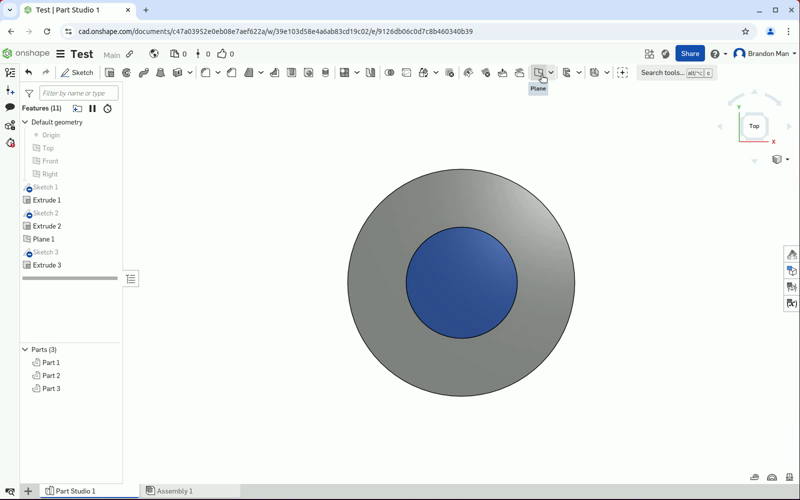
click(541, 75)
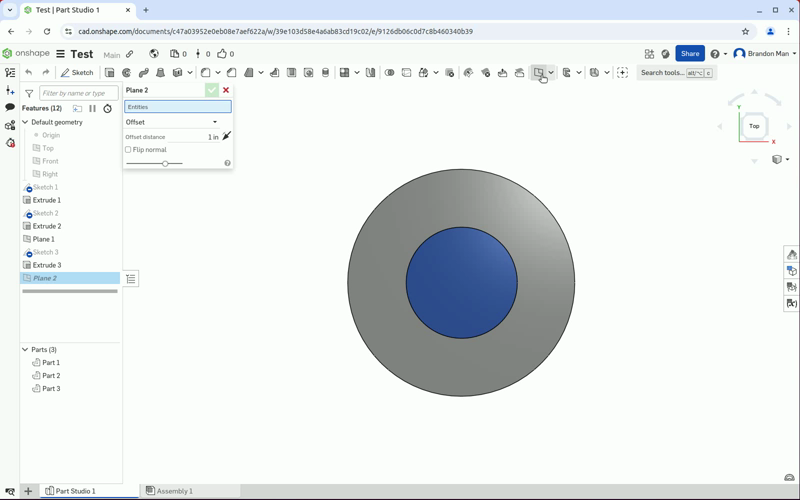
mouse_move(73, 150)
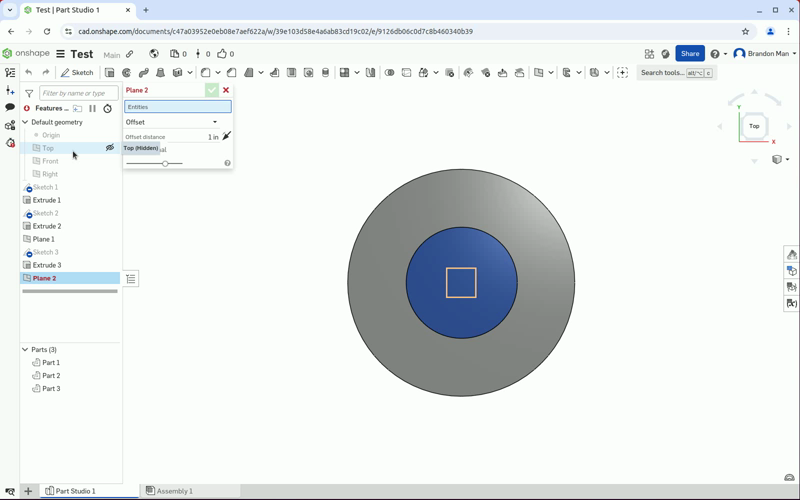
click(73, 150)
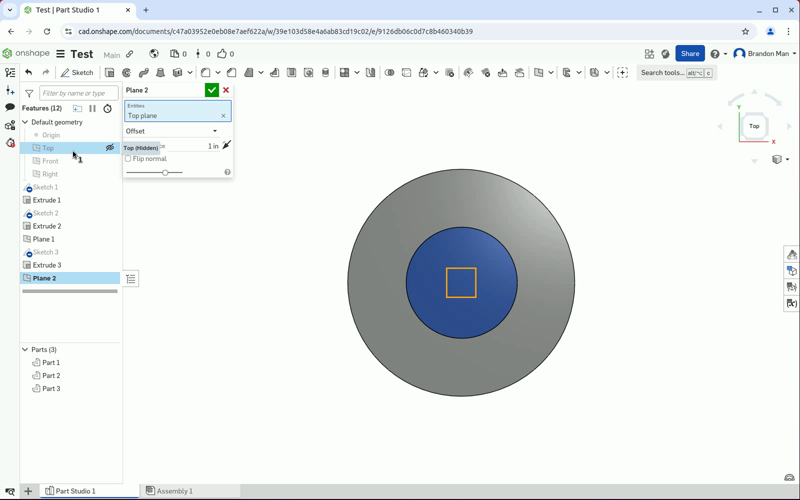
key(tab, 2)
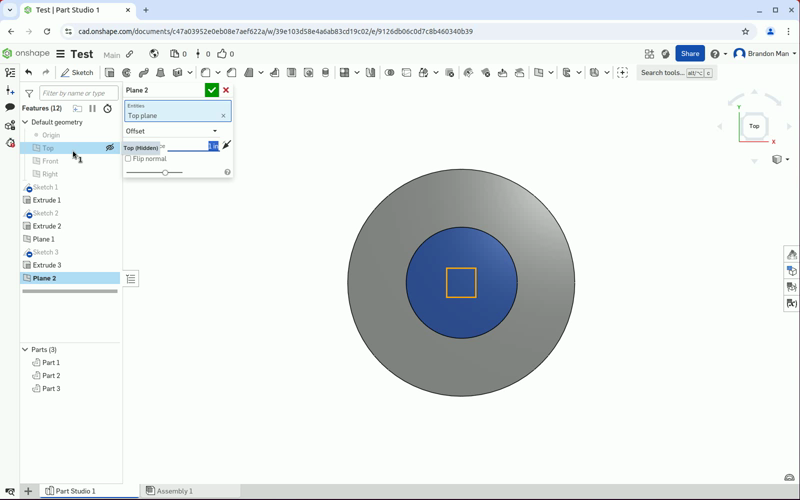
text(15.405)
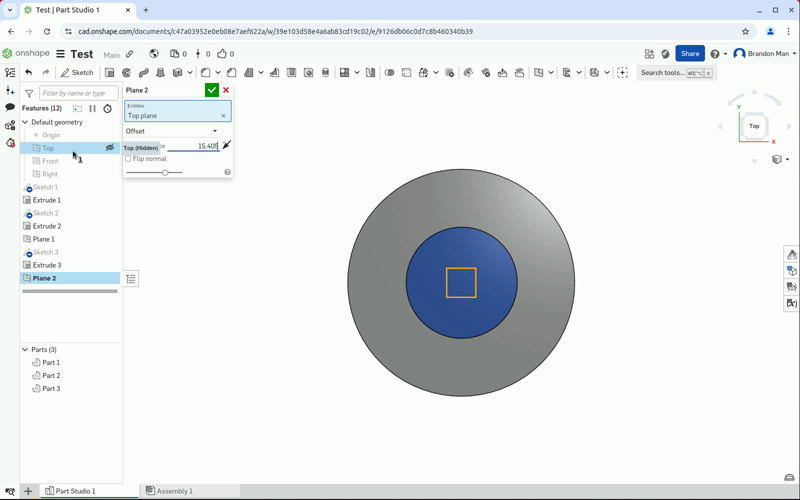
key(enter, 2)
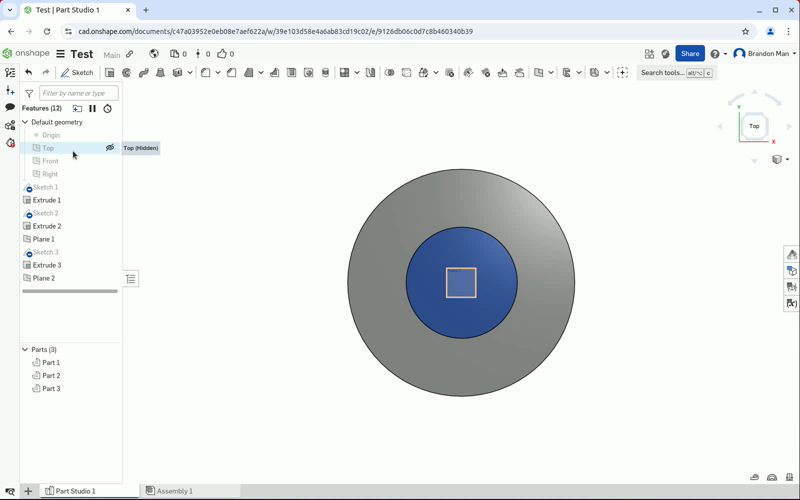
key(shift+s)
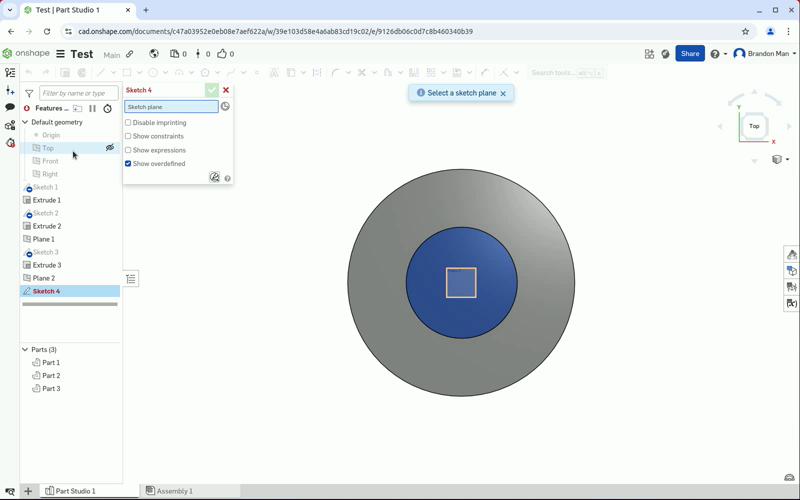
mouse_move(73, 280)
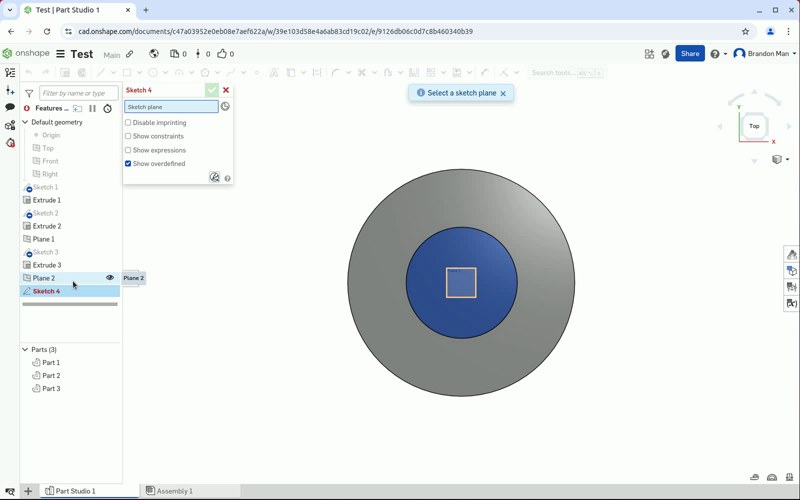
click(73, 280)
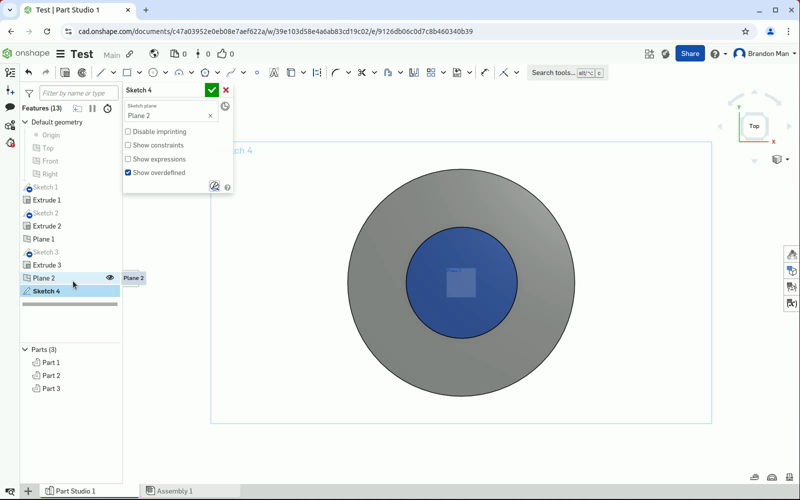
mouse_move(73, 352)
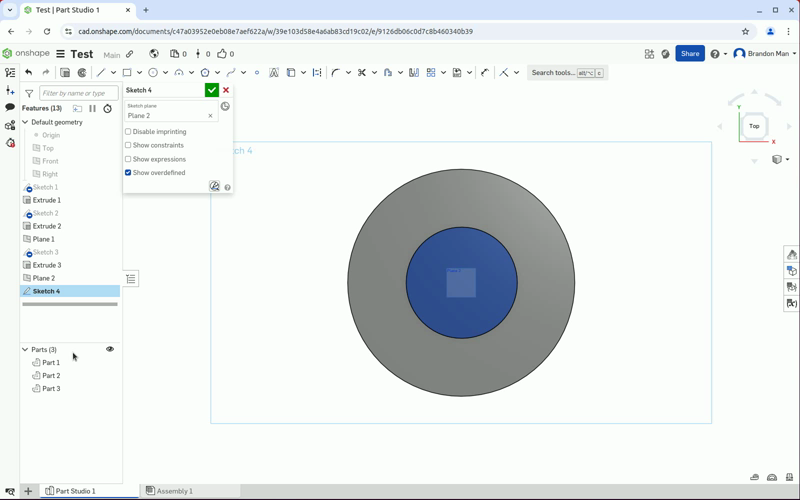
key(y)
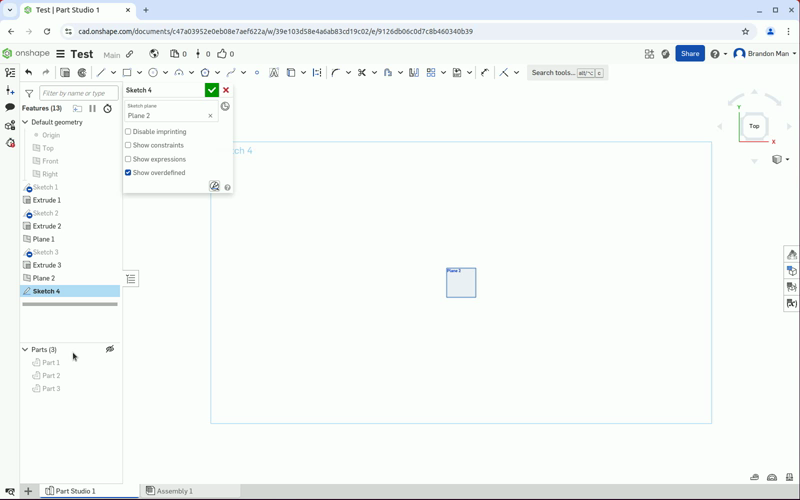
key(c)
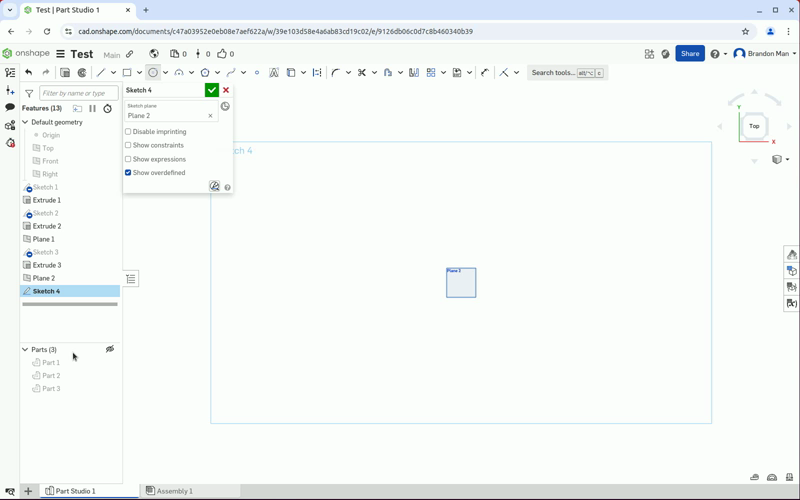
key_down(shift)
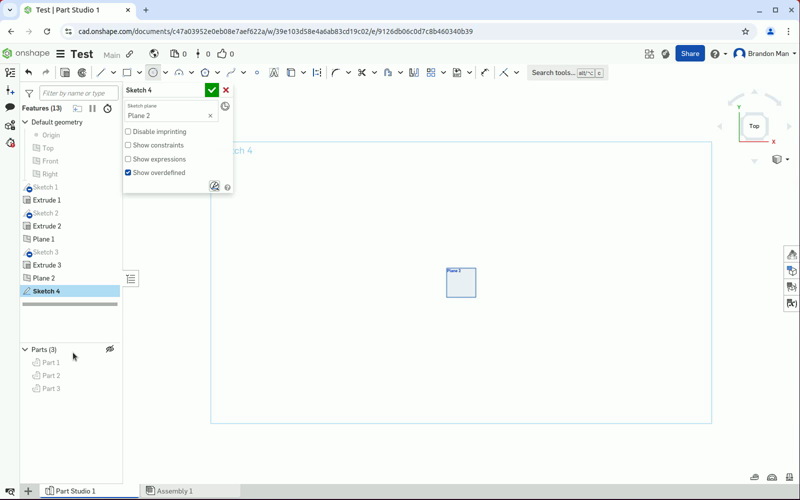
mouse_move(461, 282)
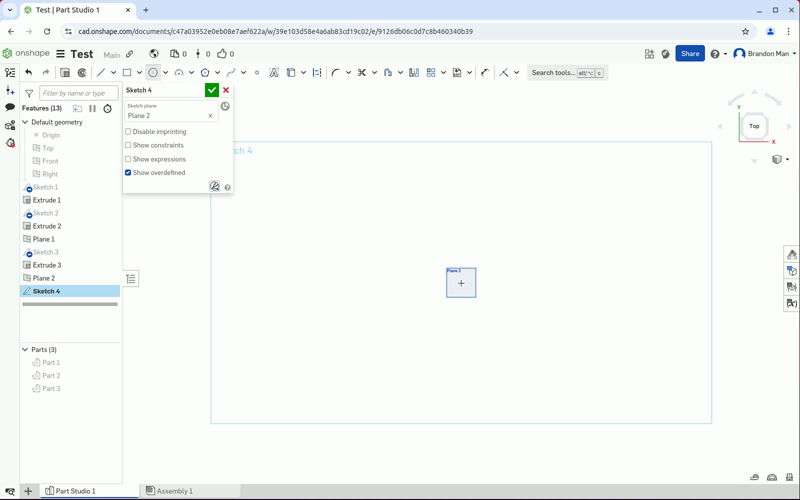
click(461, 282)
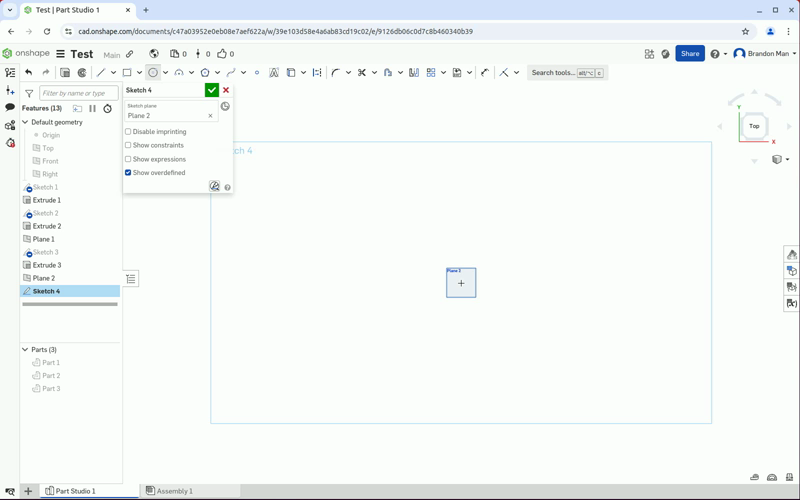
key_up(shift)
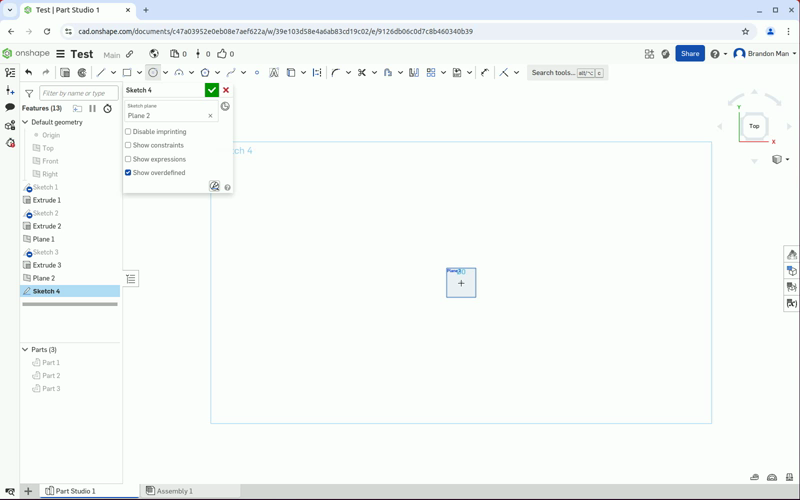
mouse_move(485, 282)
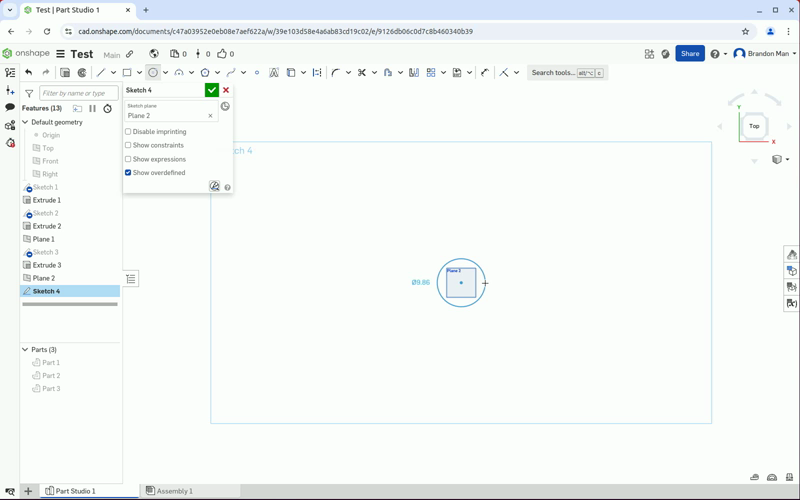
click(485, 282)
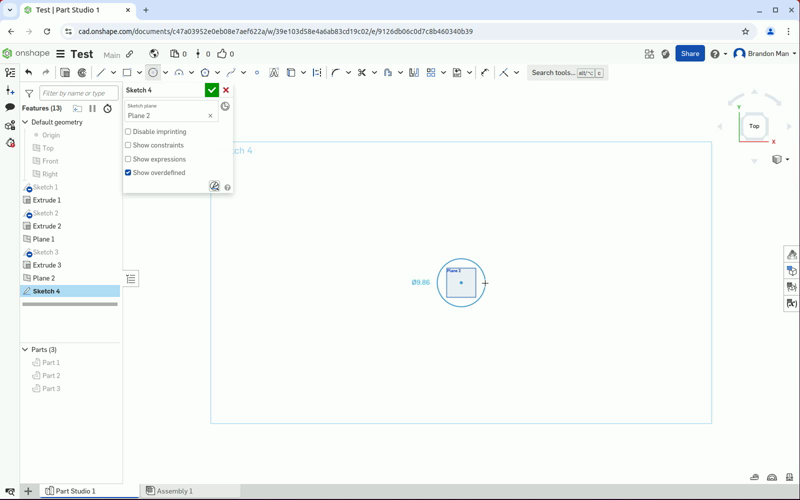
key(esc)
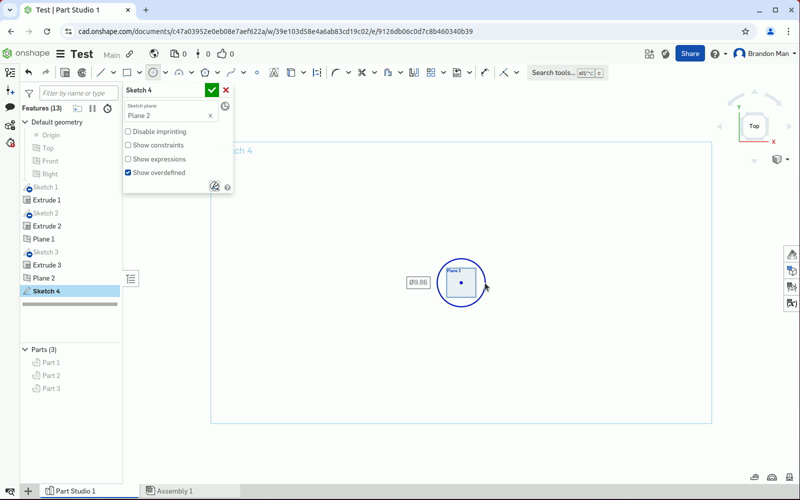
mouse_move(456, 290)
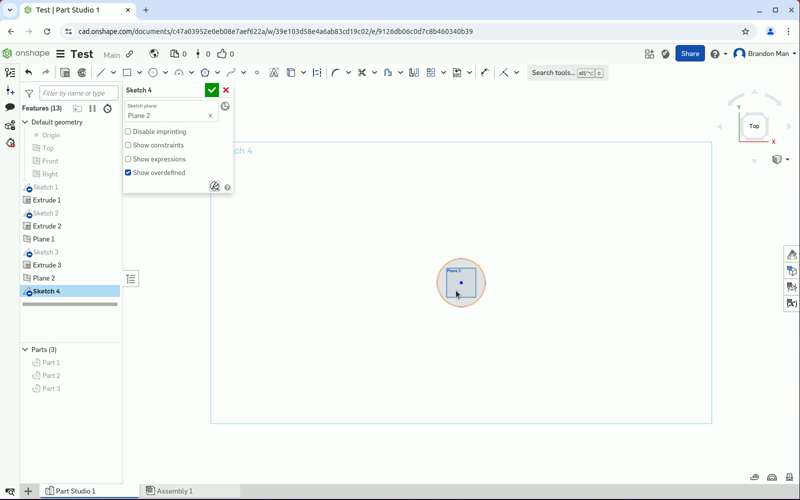
click(456, 290)
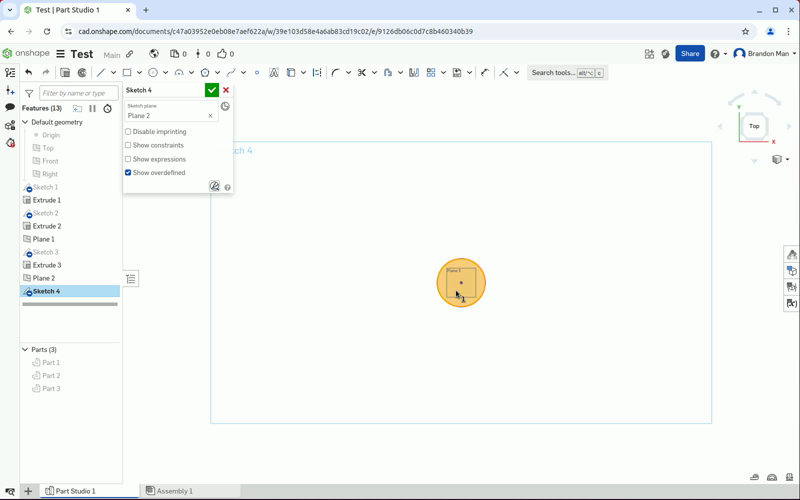
mouse_move(73, 352)
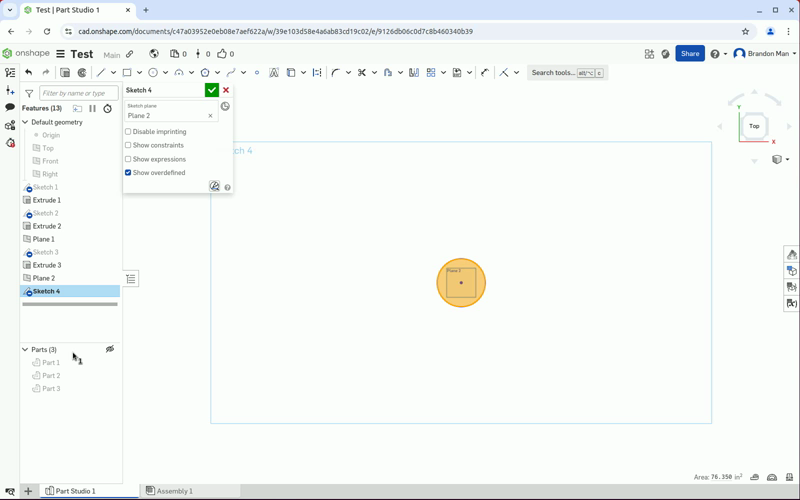
key(shift+y)
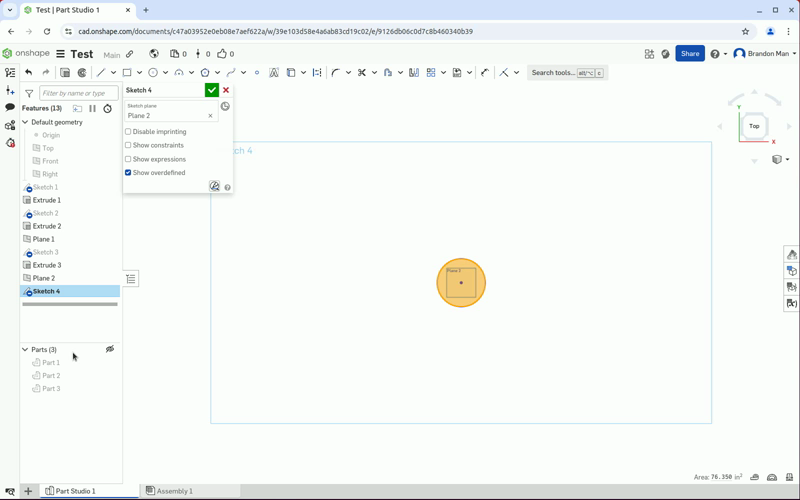
key(shift+e)
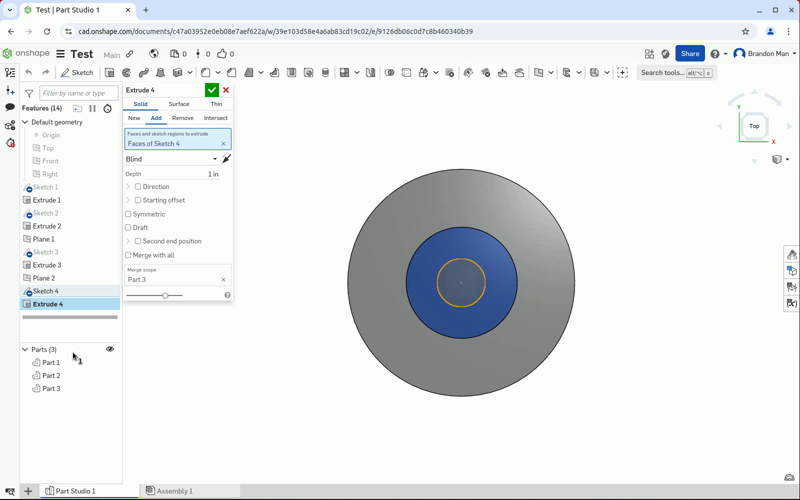
mouse_move(143, 106)
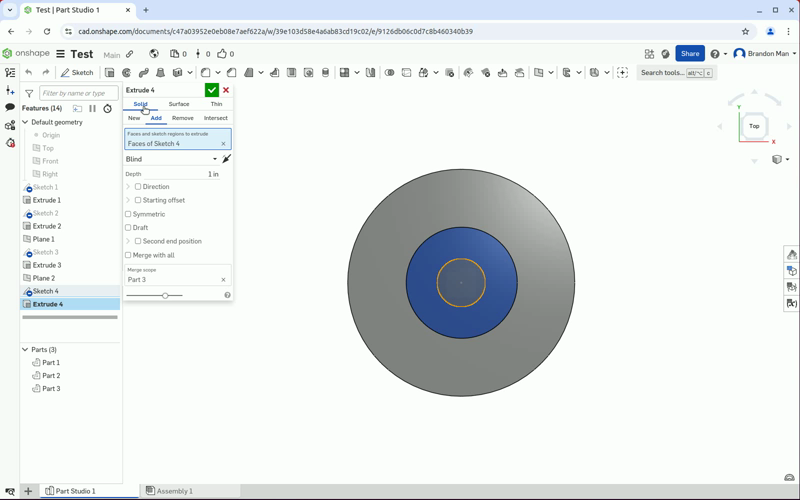
click(143, 106)
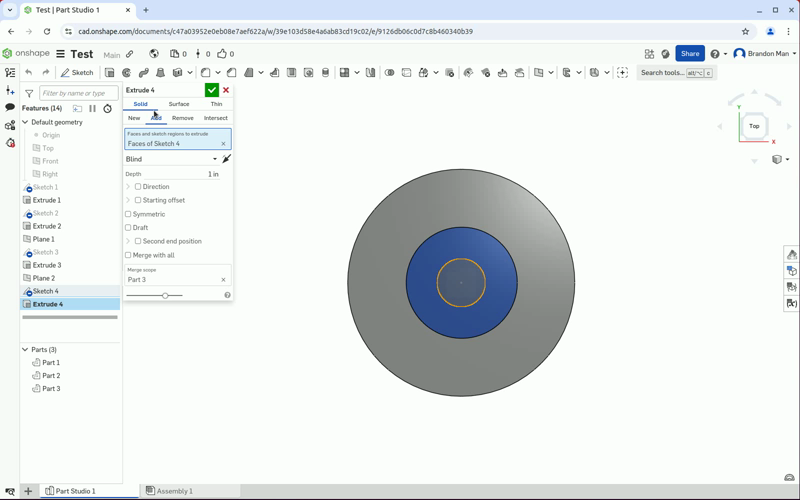
mouse_move(186, 120)
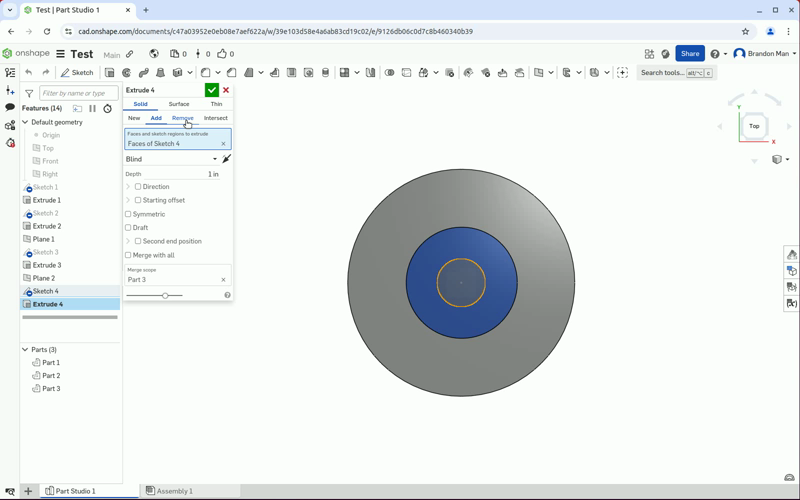
click(186, 120)
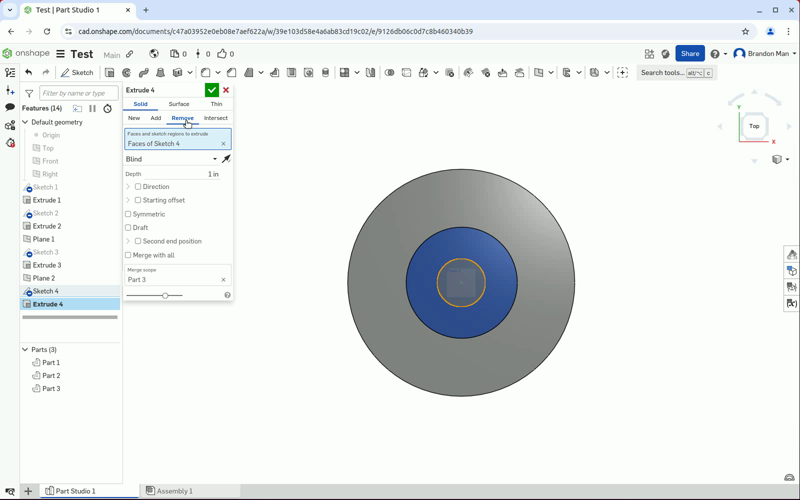
key(tab, 4)
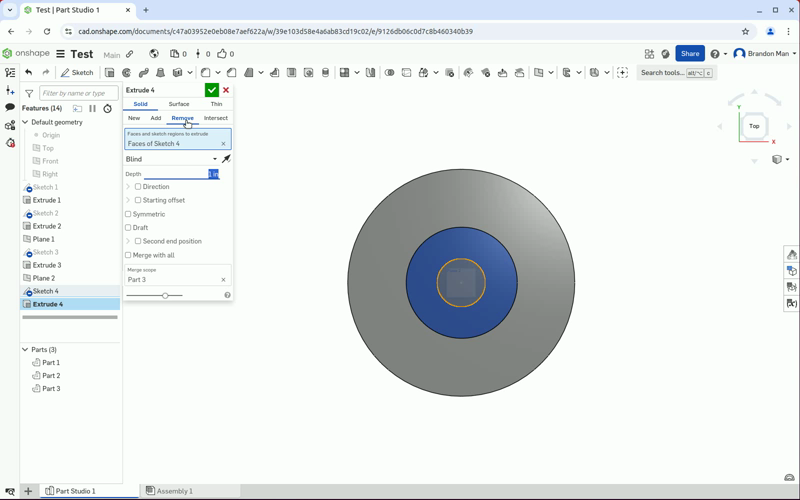
text(30.811)
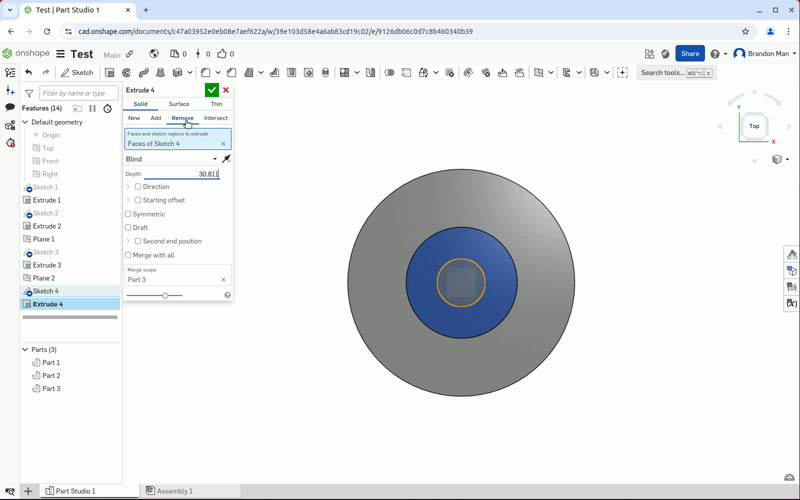
key(tab, 6)
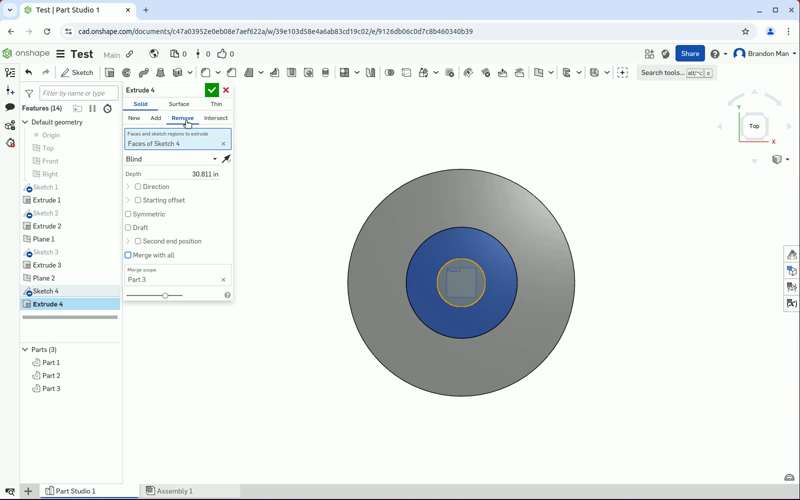
key(space)
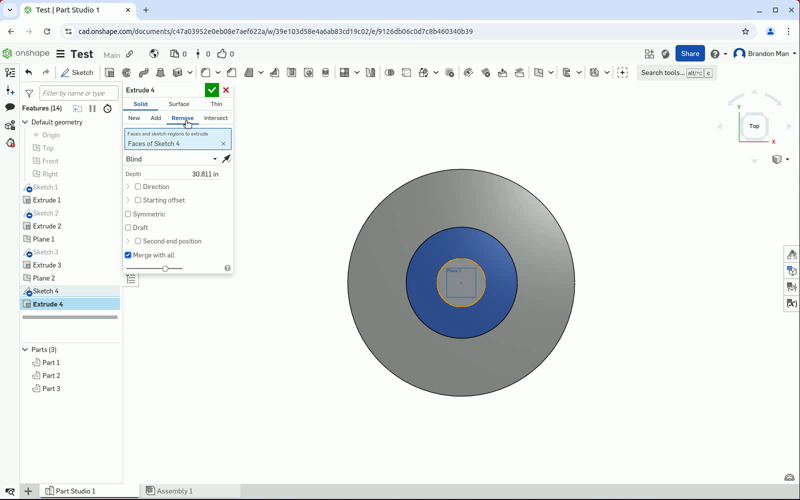
key(enter)
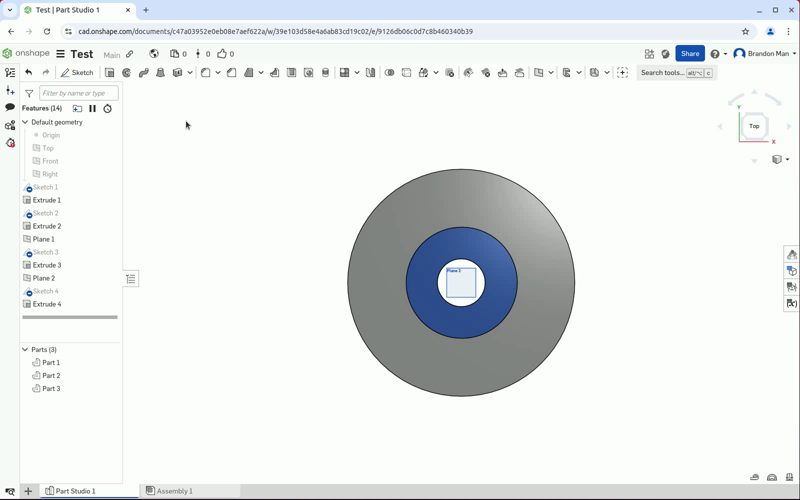
key(shift+h)
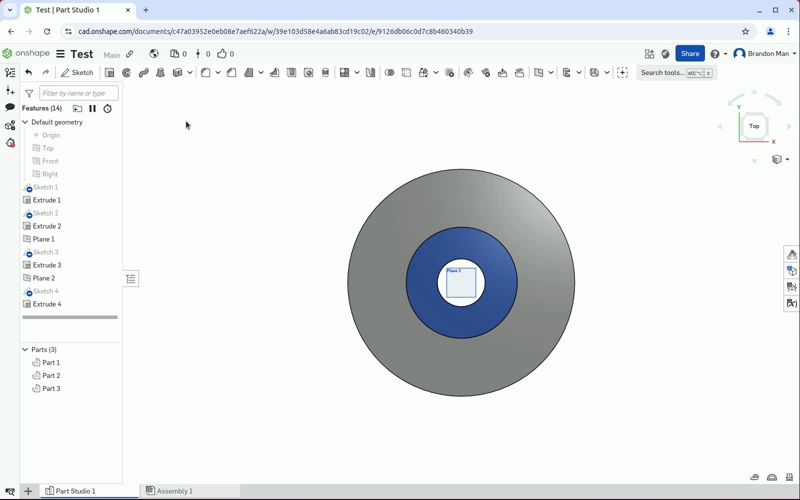
key(shift+h)
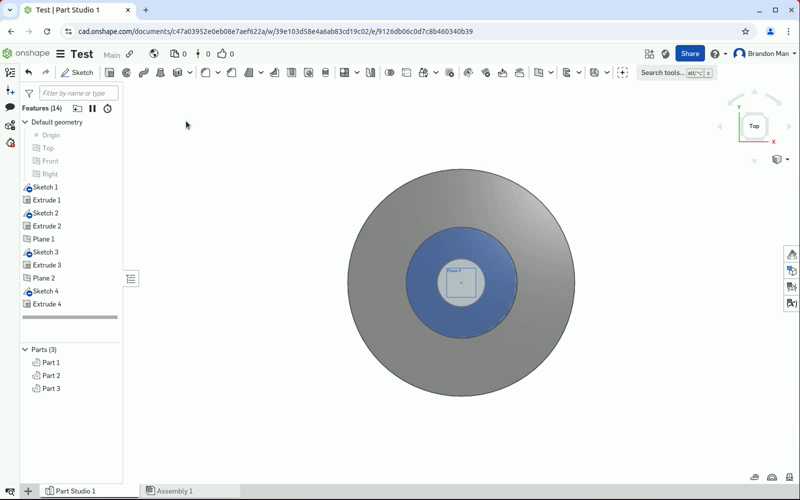
key(shift+7)
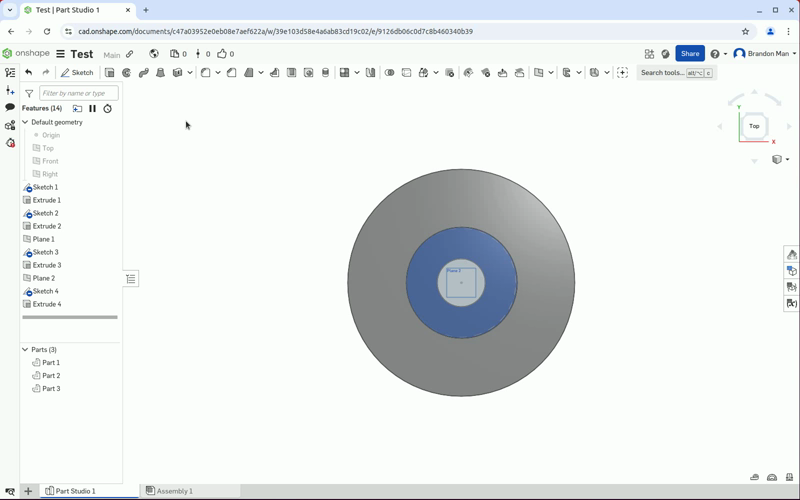
key(up, 3)
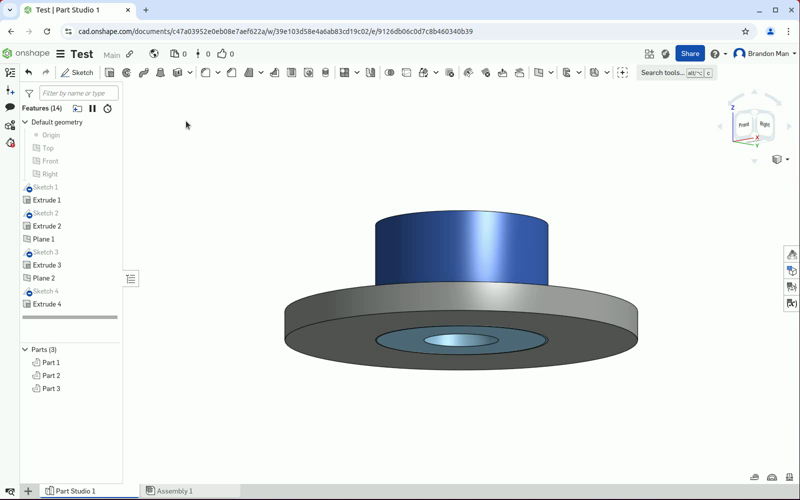
key(left, 3)
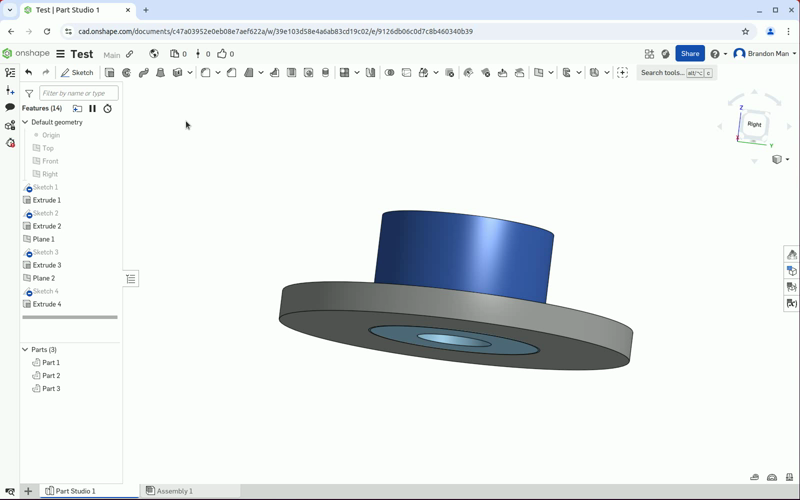
key(right, 3)
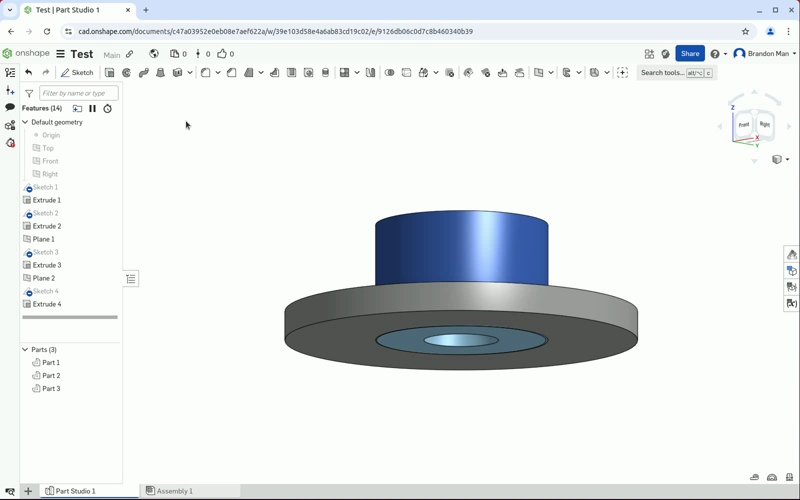
key(down, 3)
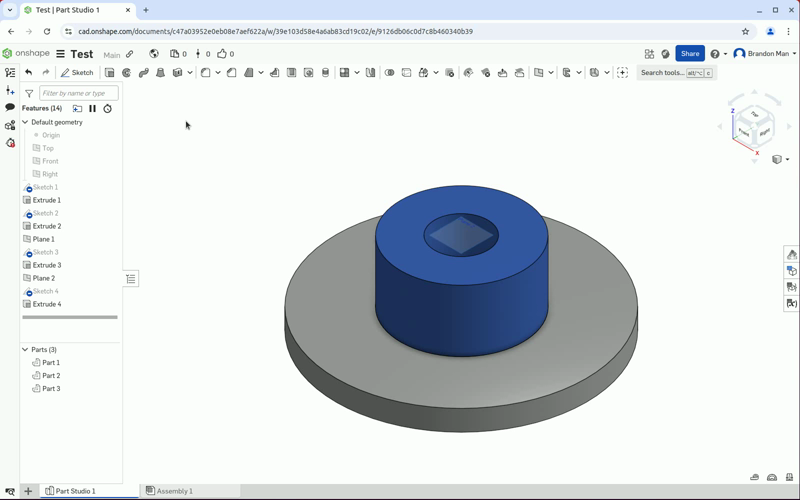
mouse_move(73, 189)
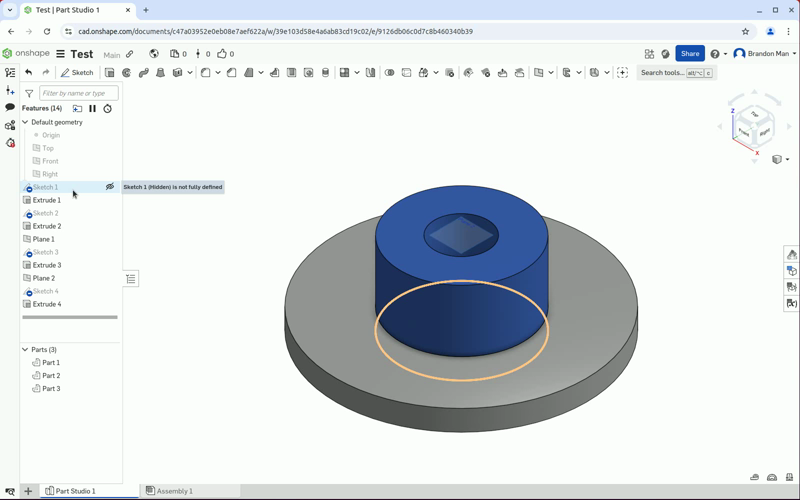
click(73, 189)